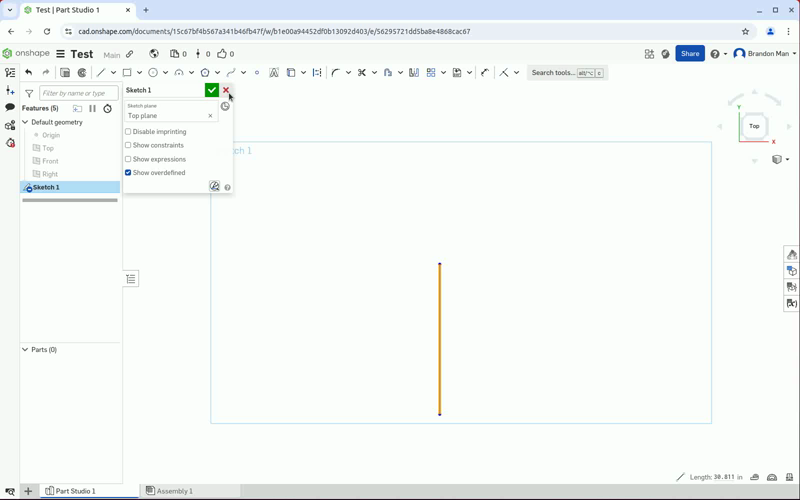
key(shift+h)
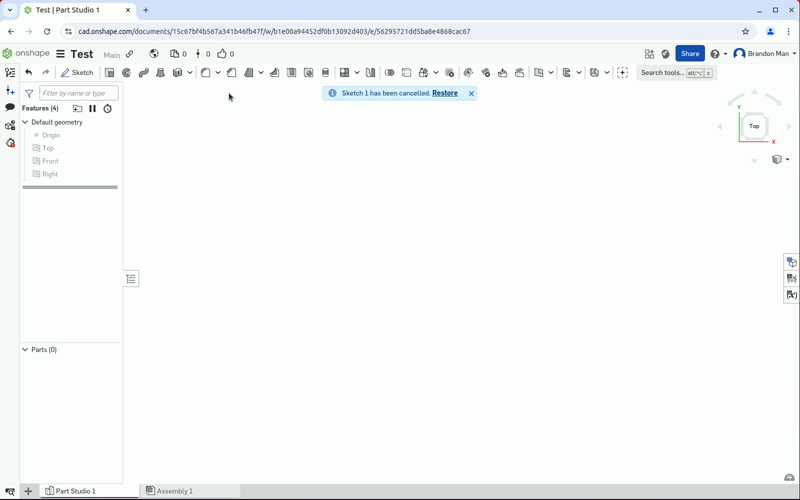
mouse_move(73, 352)
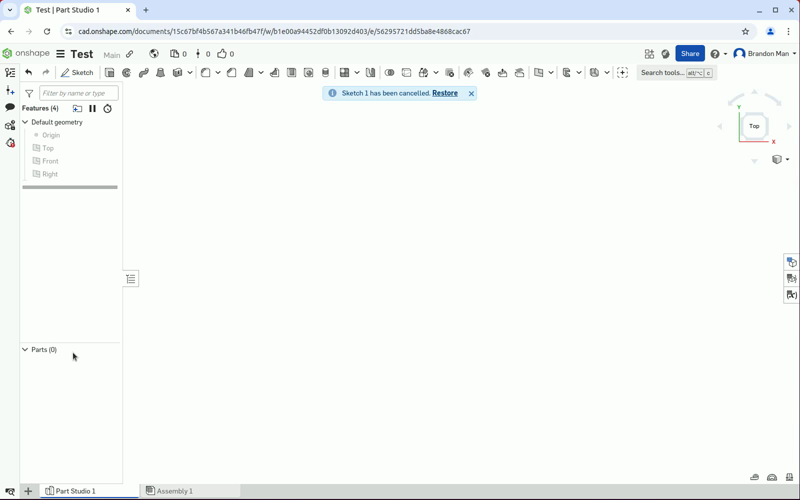
key(y)
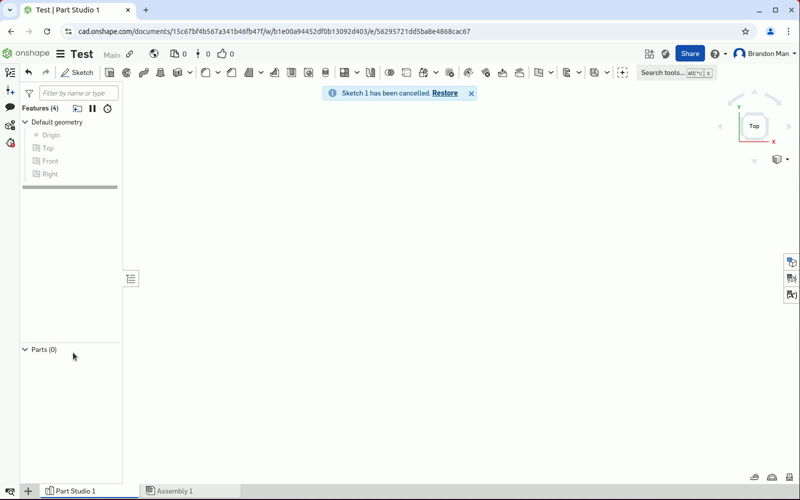
key(shift+p)
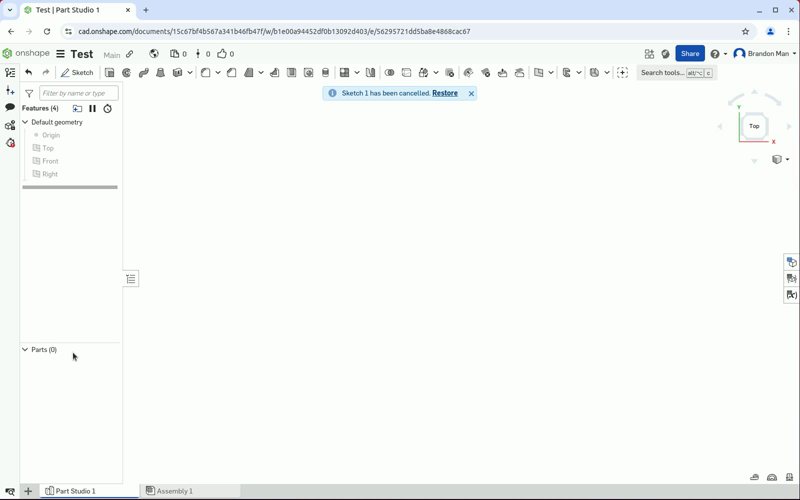
key(space)
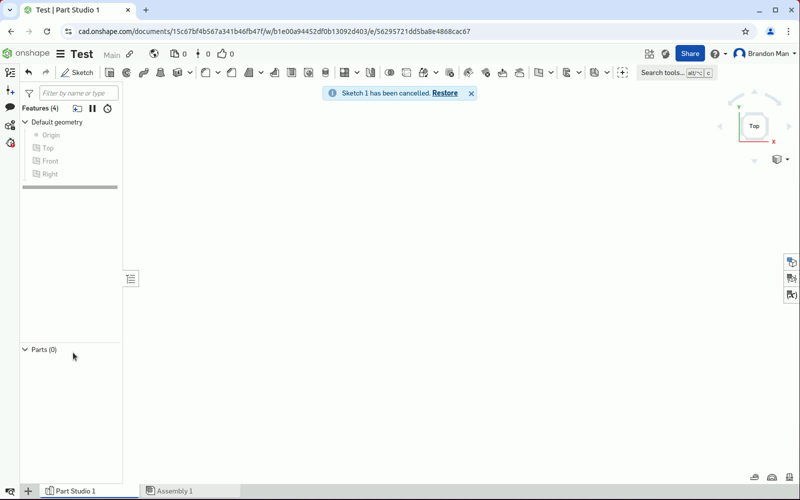
key_down(shift)
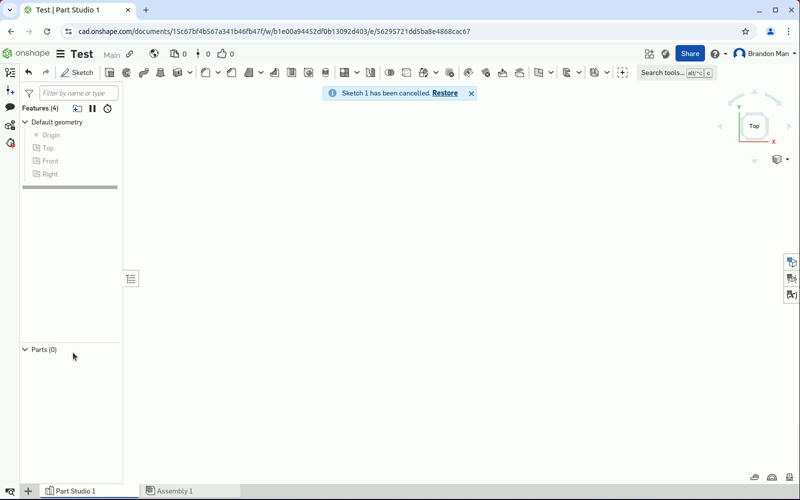
key(up)
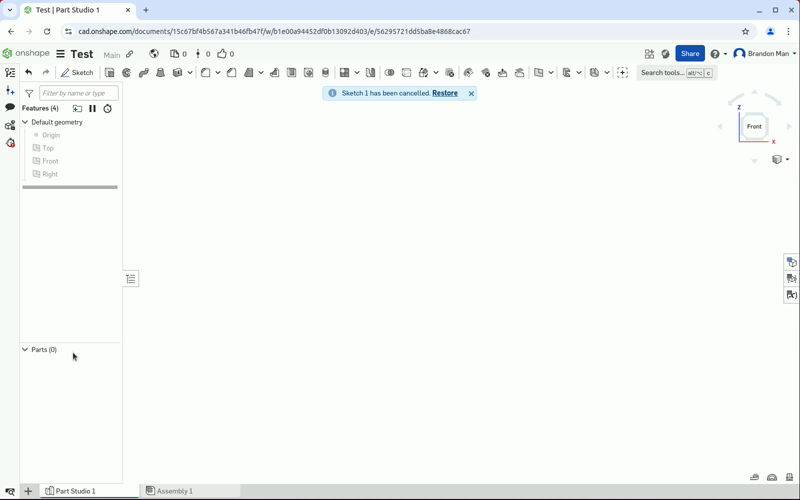
key_up(shift)
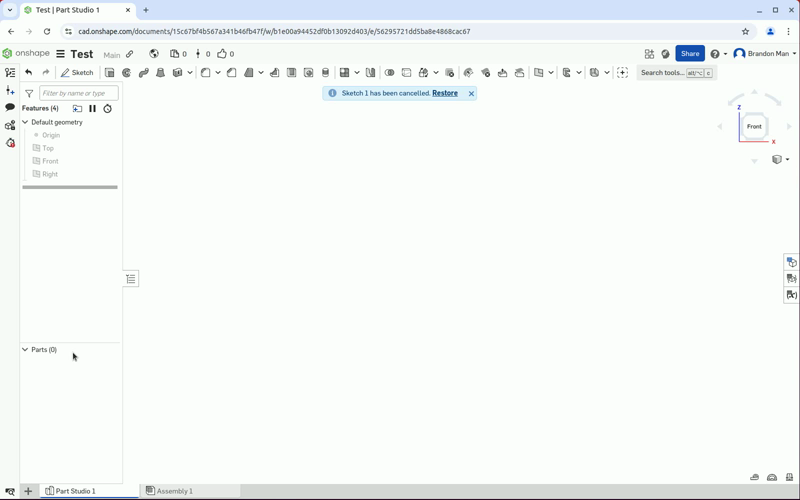
mouse_move(73, 352)
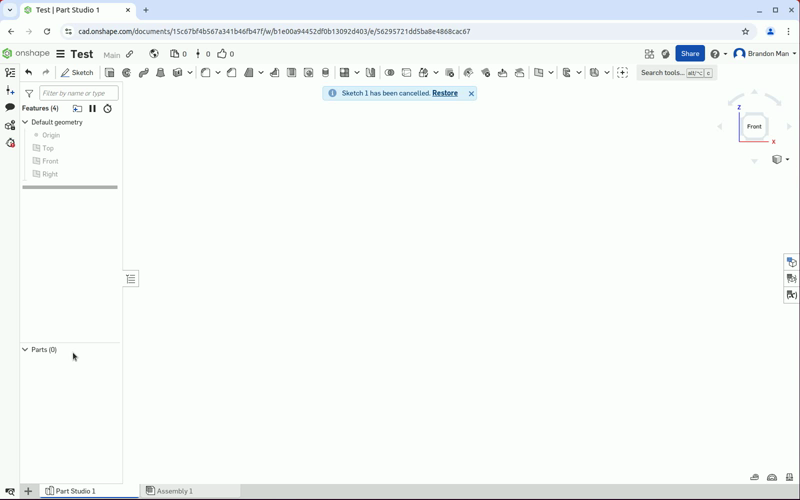
key(shift+y)
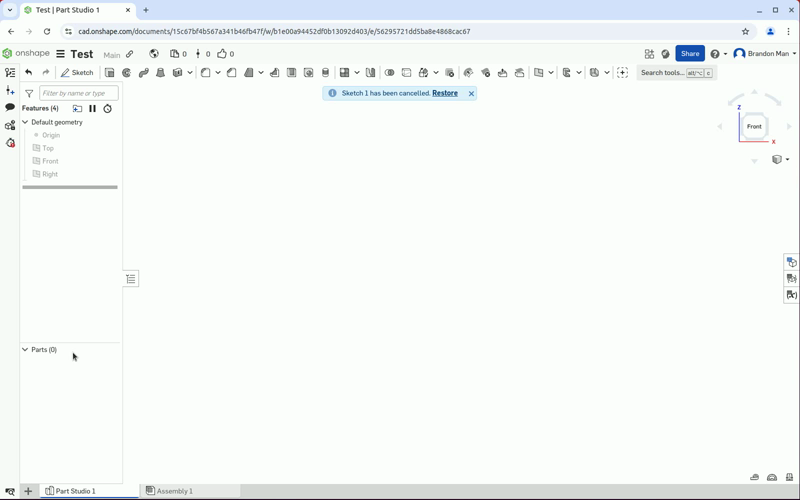
key(shift+s)
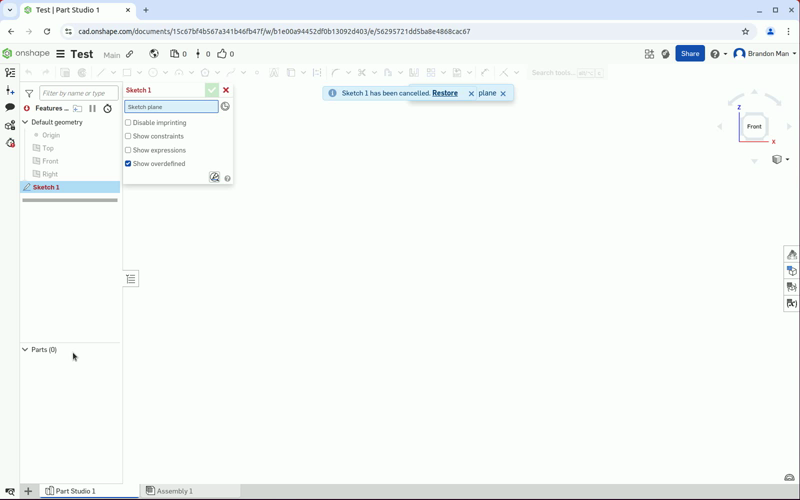
mouse_move(73, 163)
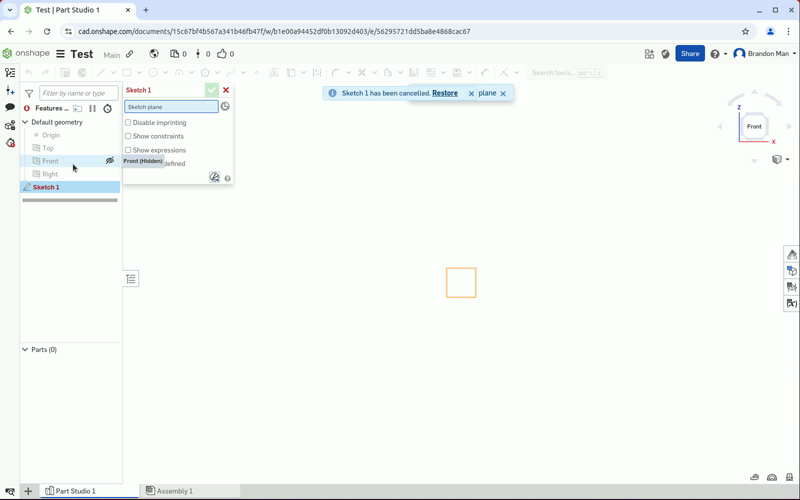
click(73, 163)
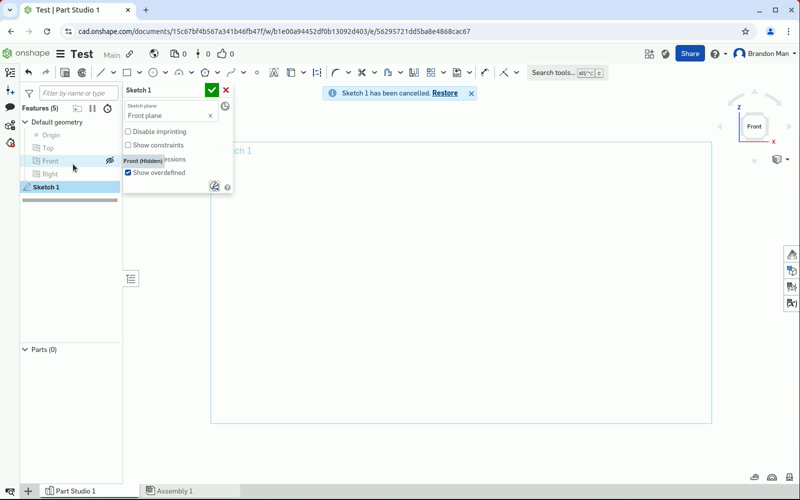
mouse_move(73, 352)
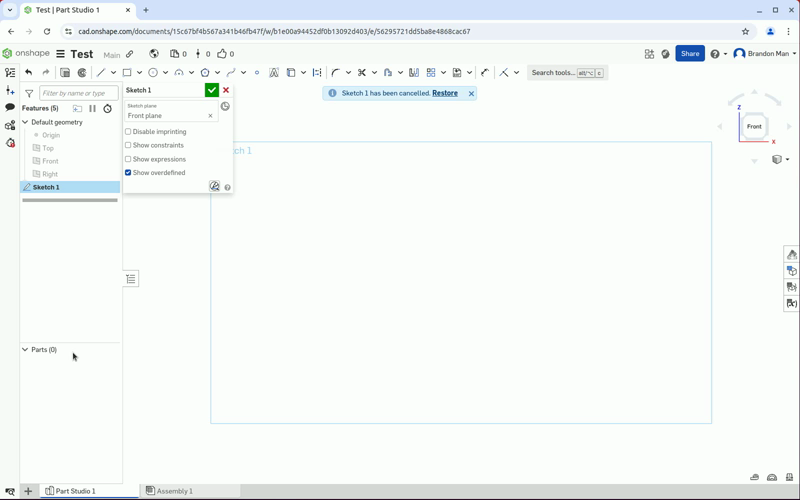
key(y)
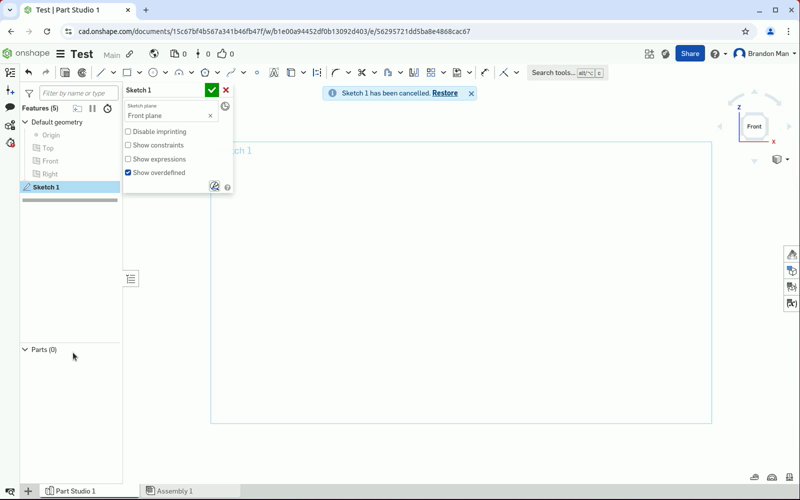
key(l)
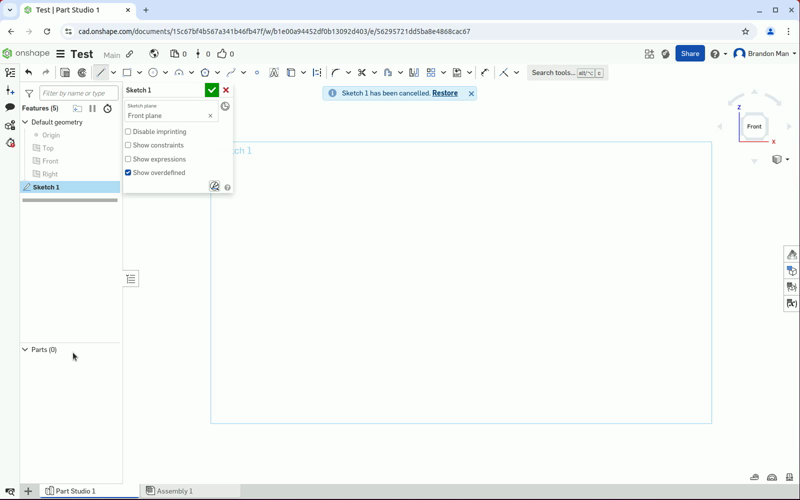
key_down(shift)
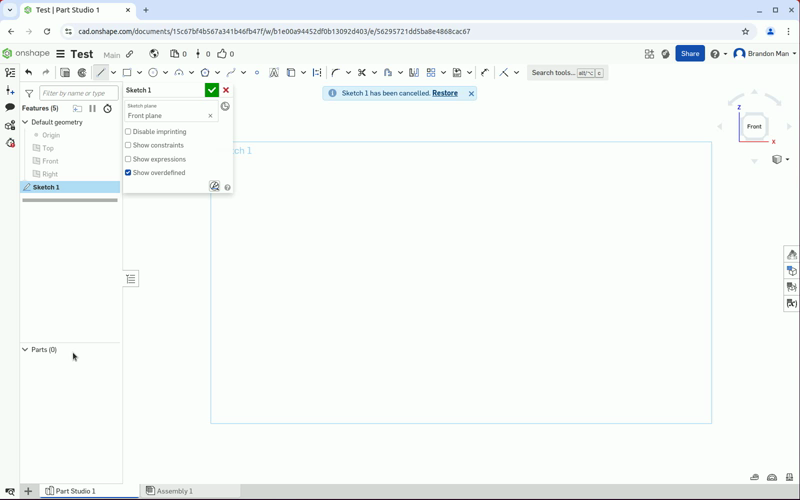
mouse_move(460, 282)
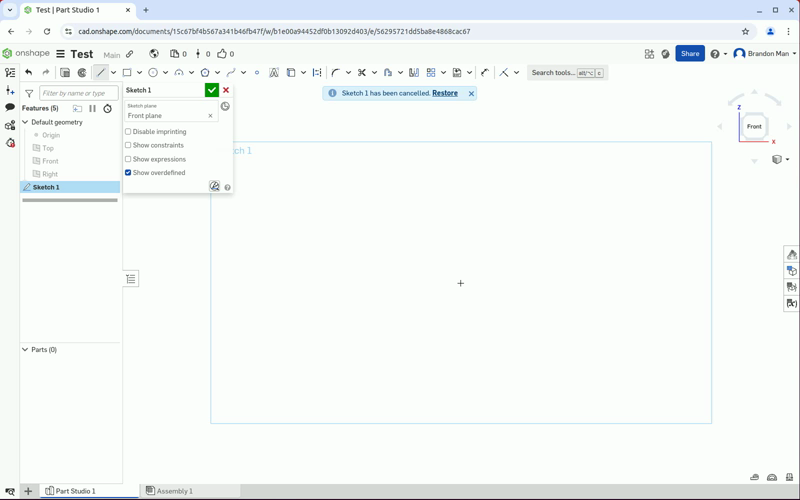
click(460, 282)
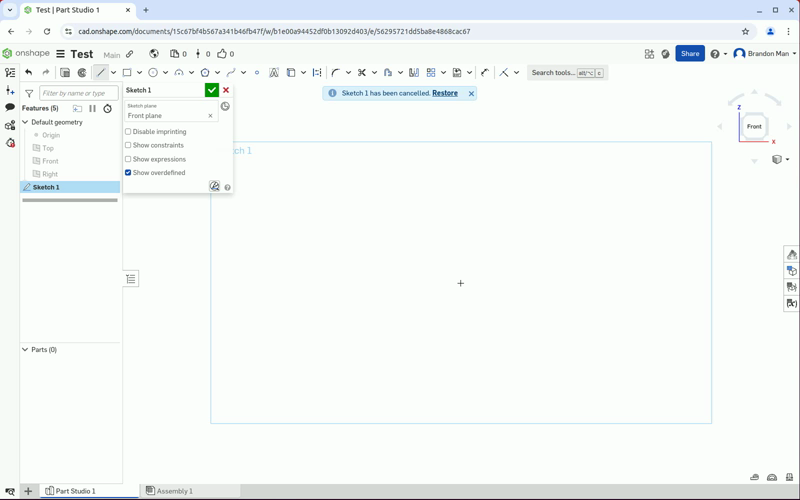
key_up(shift)
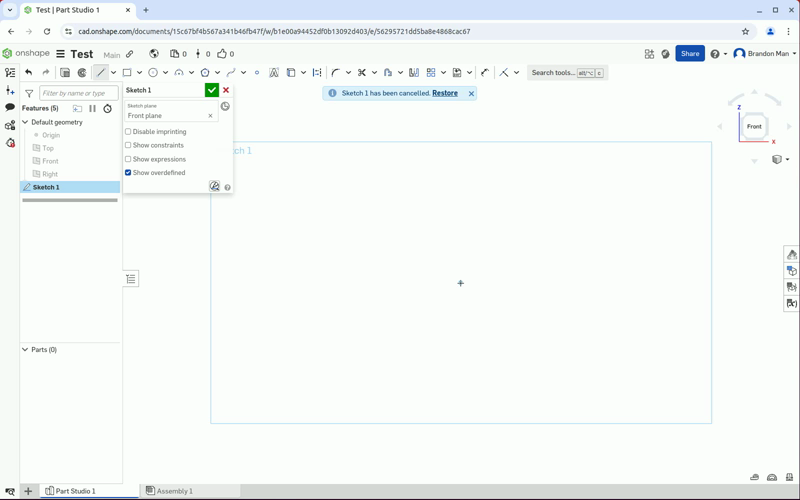
key_down(shift)
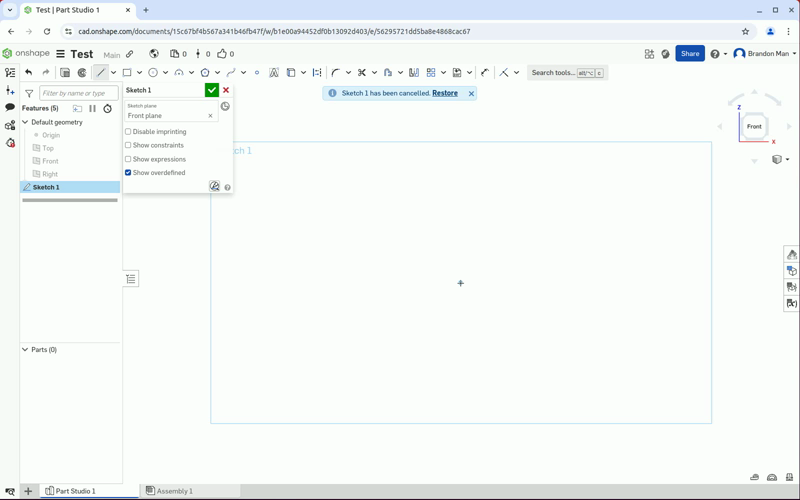
mouse_move(573, 282)
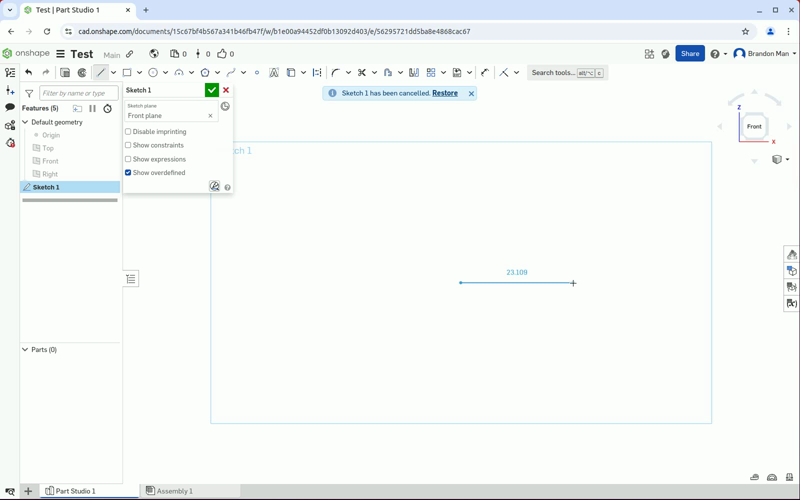
click(573, 282)
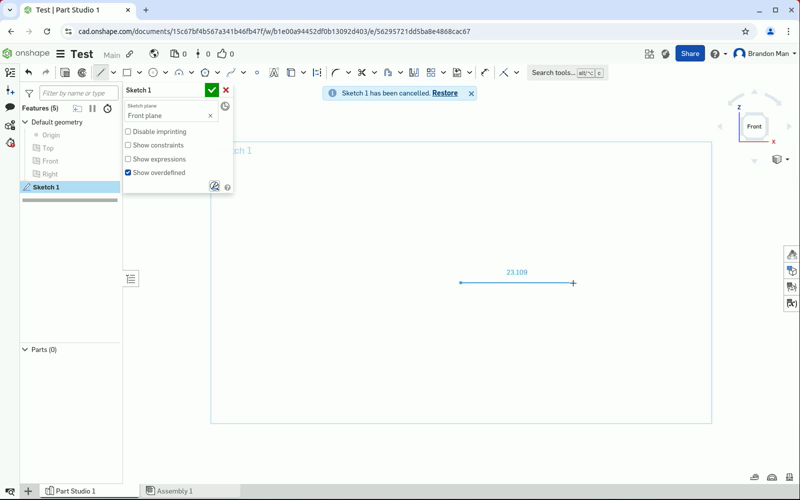
key_up(shift)
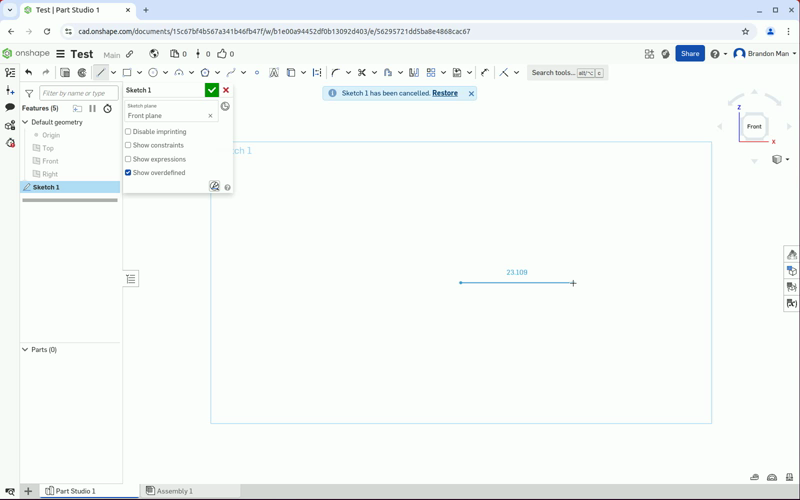
key_down(shift)
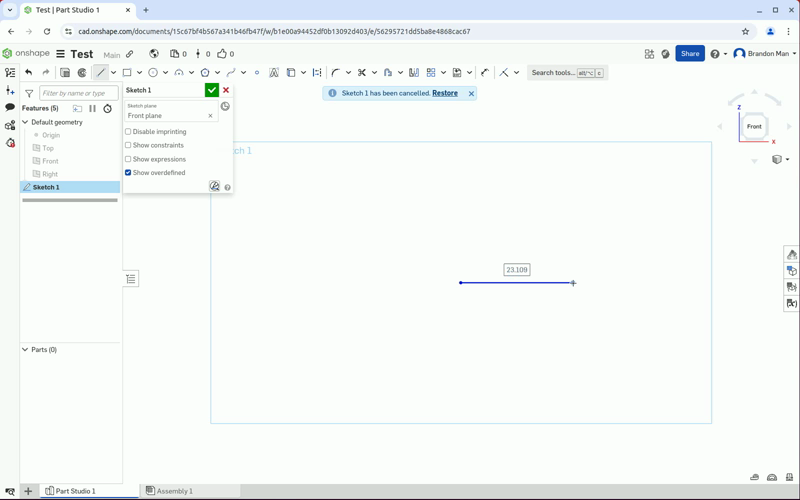
mouse_move(573, 215)
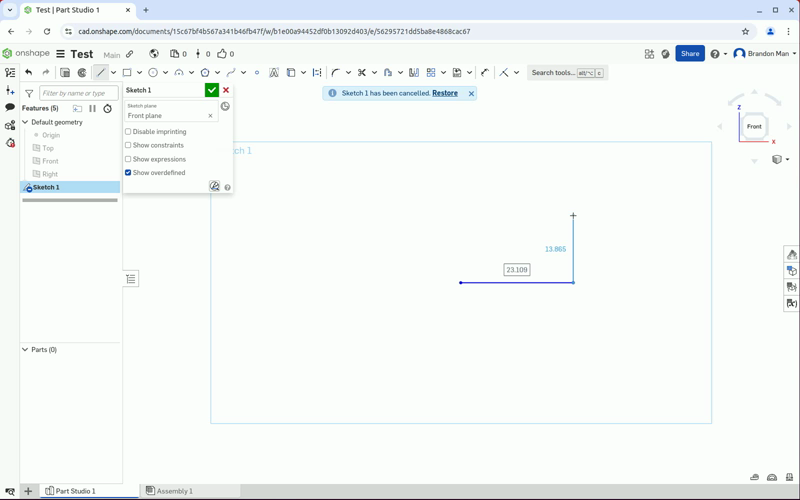
click(573, 215)
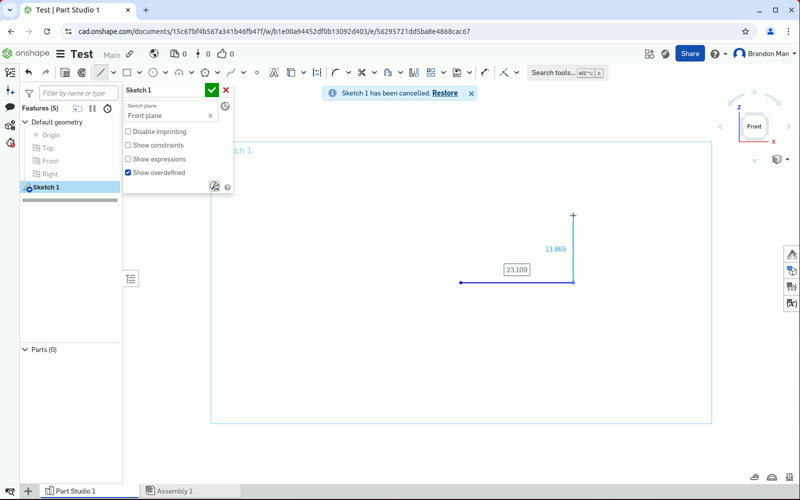
key_up(shift)
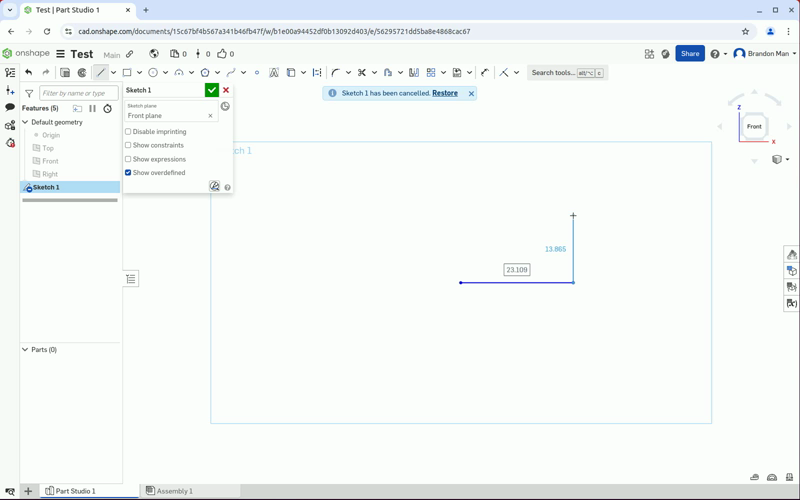
key_down(shift)
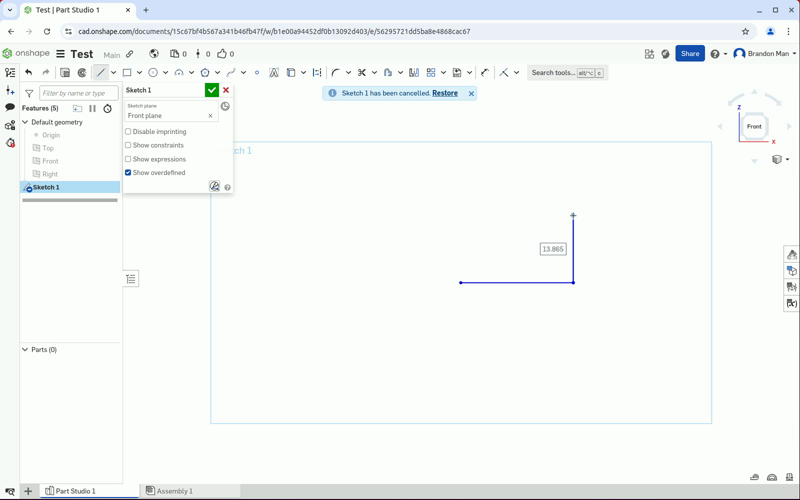
mouse_move(460, 215)
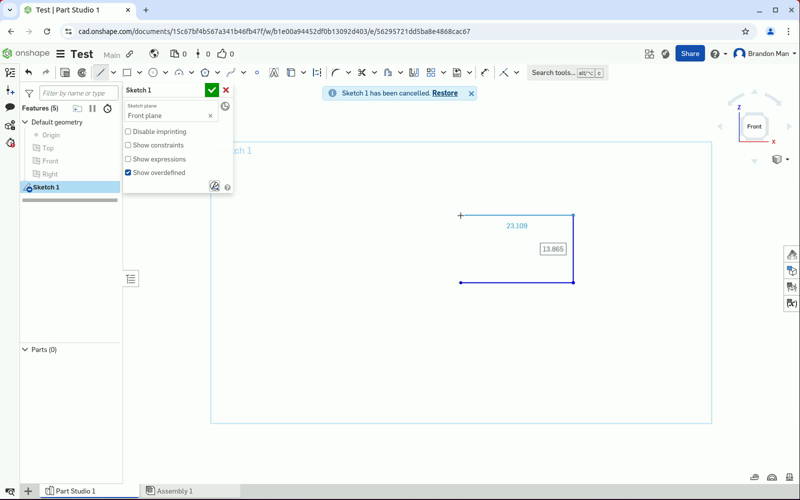
click(460, 215)
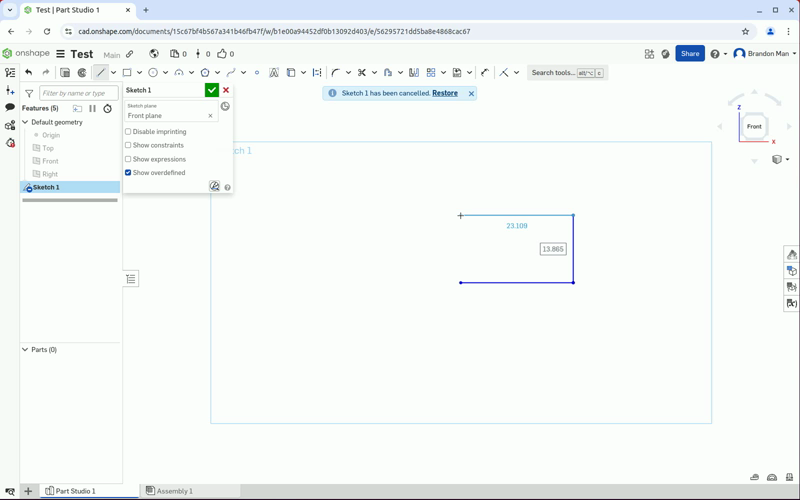
key_up(shift)
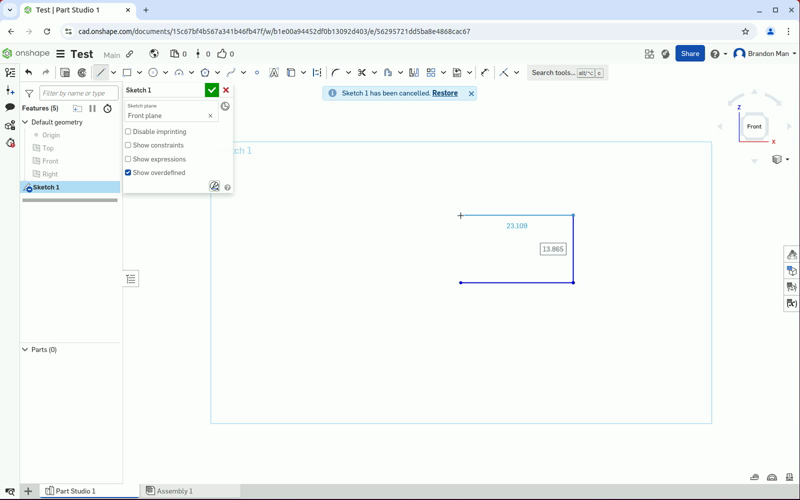
key_down(shift)
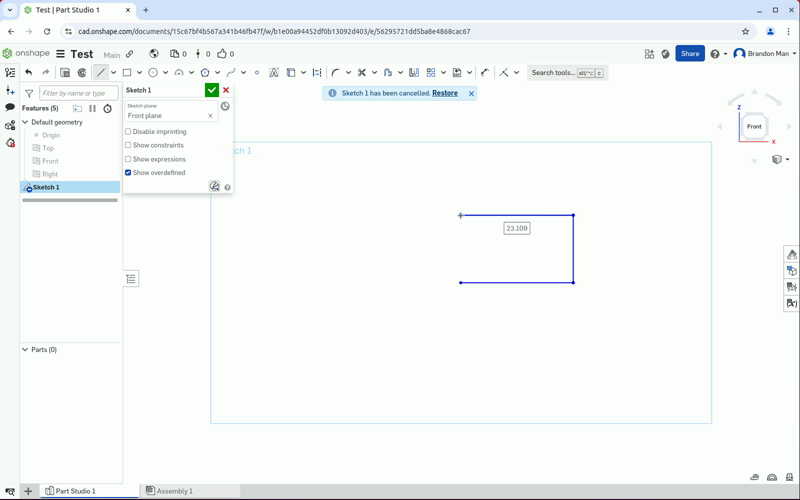
mouse_move(460, 282)
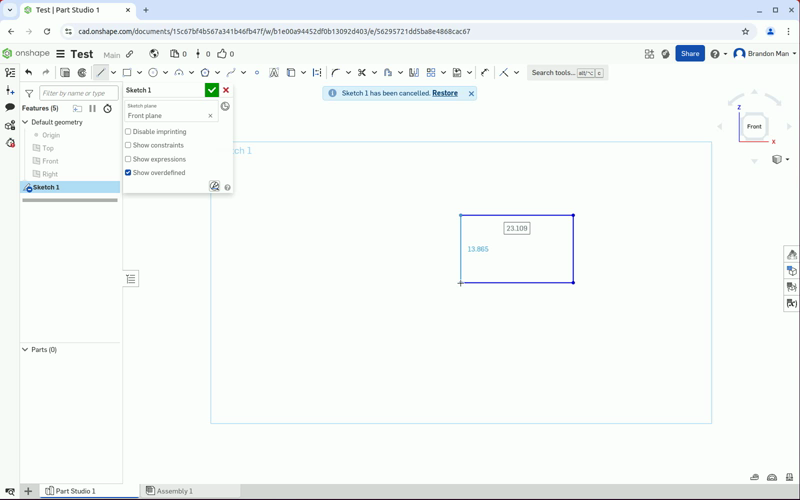
key_up(shift)
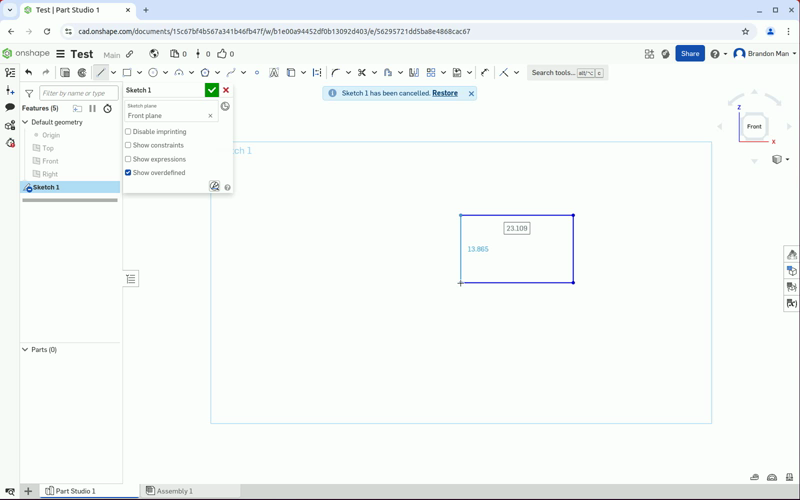
click(460, 282)
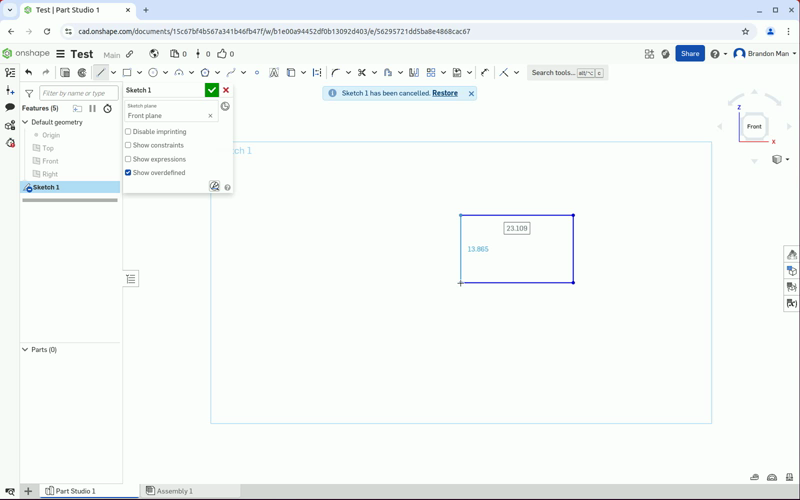
key(esc)
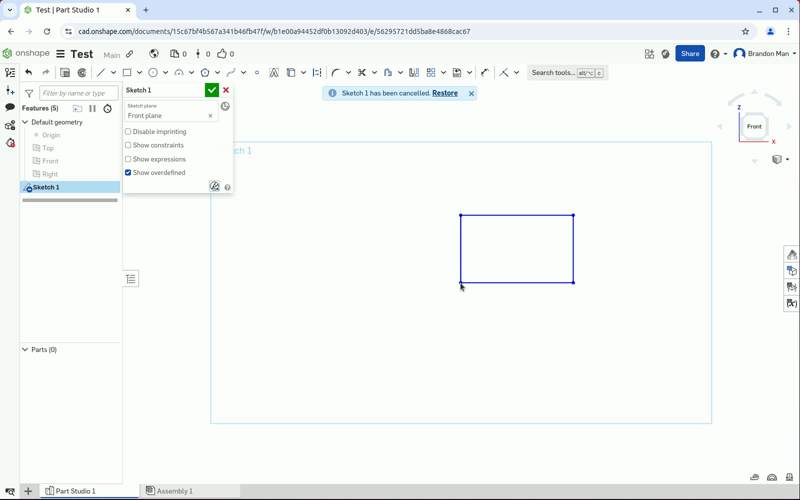
mouse_move(512, 242)
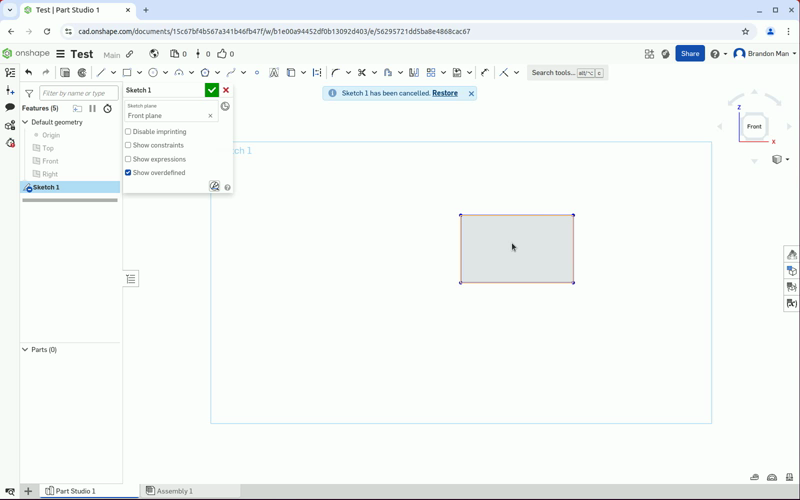
click(512, 242)
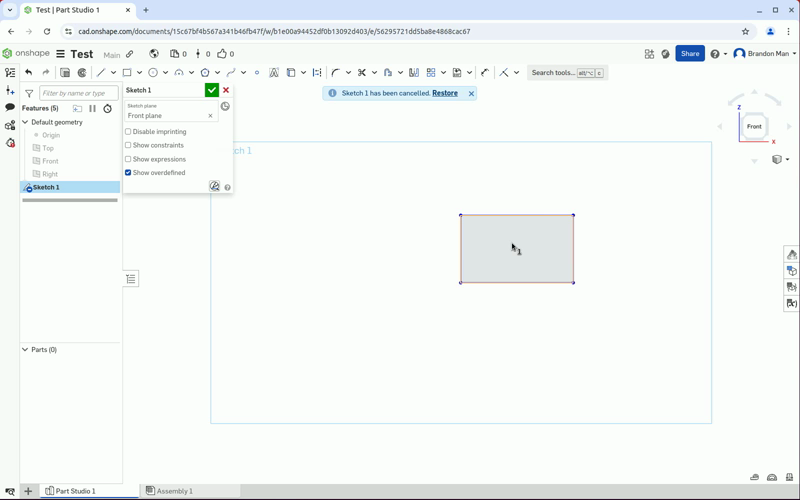
mouse_move(73, 352)
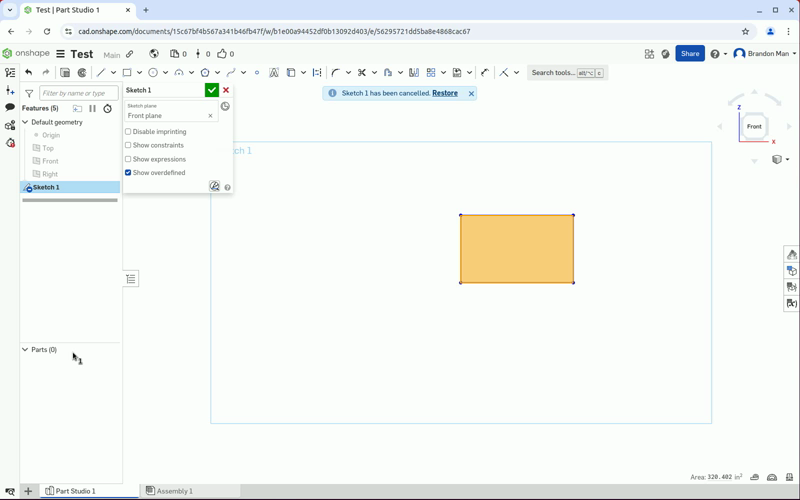
key(shift+y)
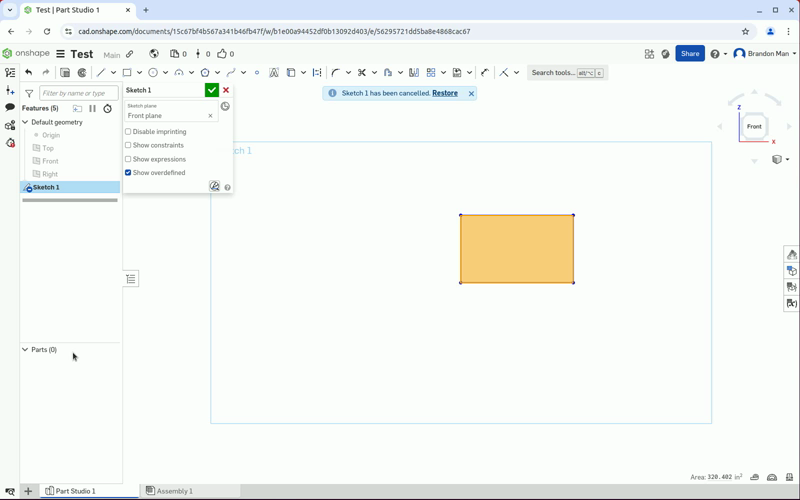
key(shift+e)
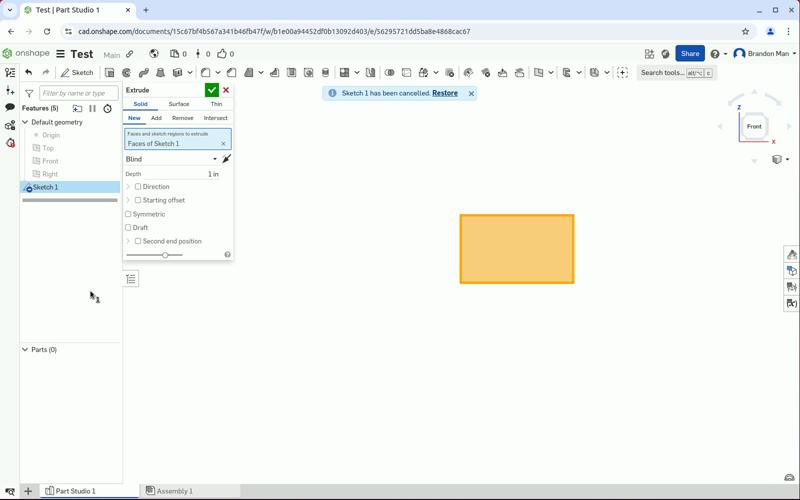
mouse_move(143, 106)
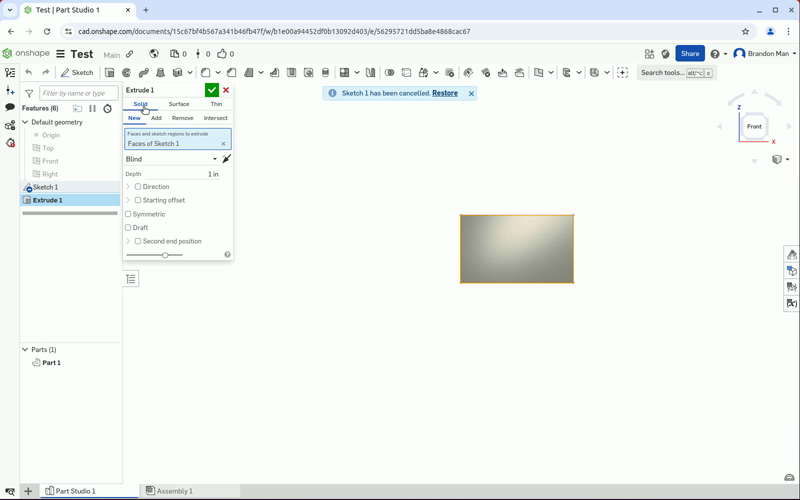
click(143, 106)
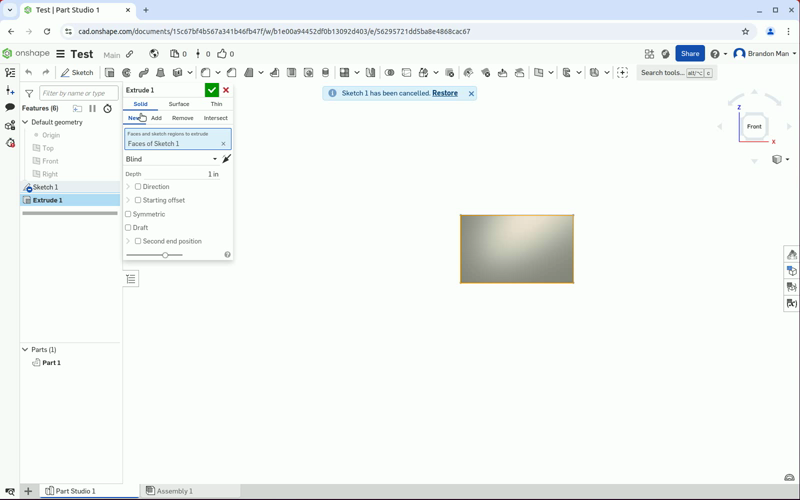
mouse_move(137, 120)
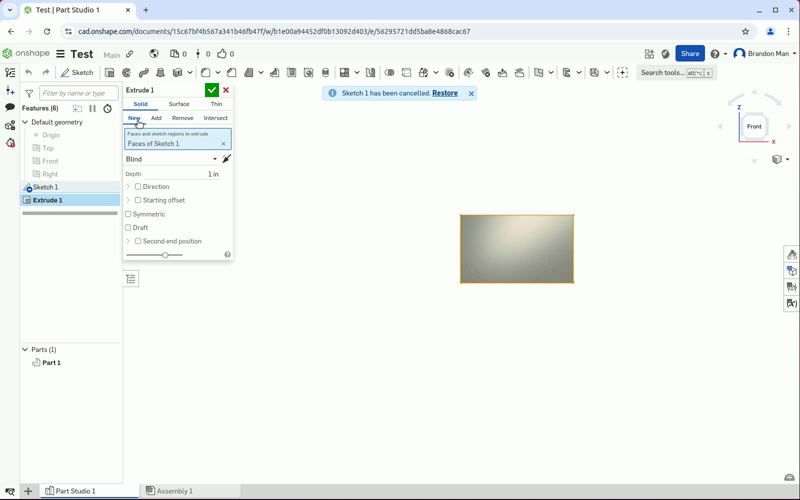
click(137, 120)
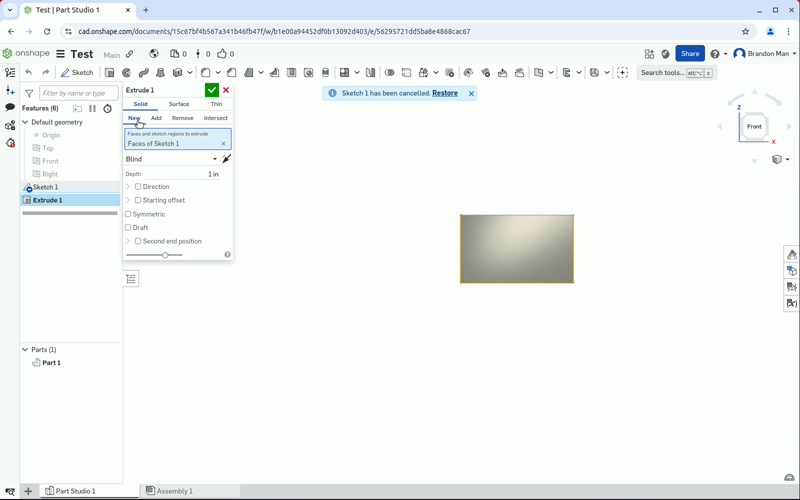
key(tab, 4)
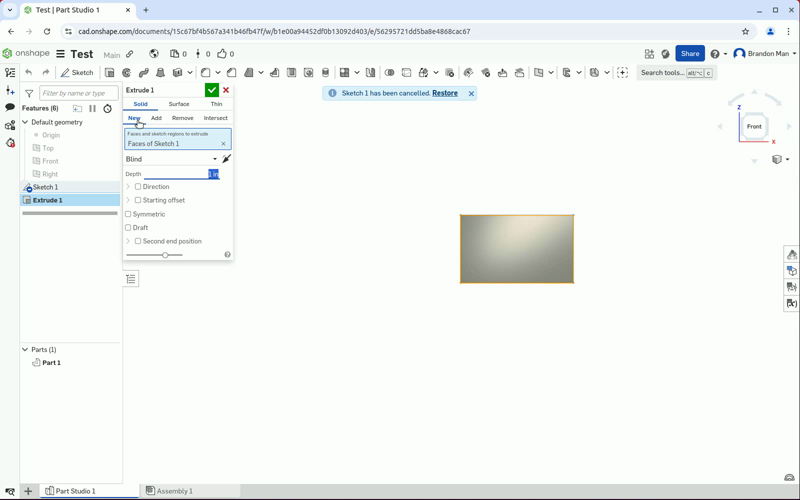
text(9.147)
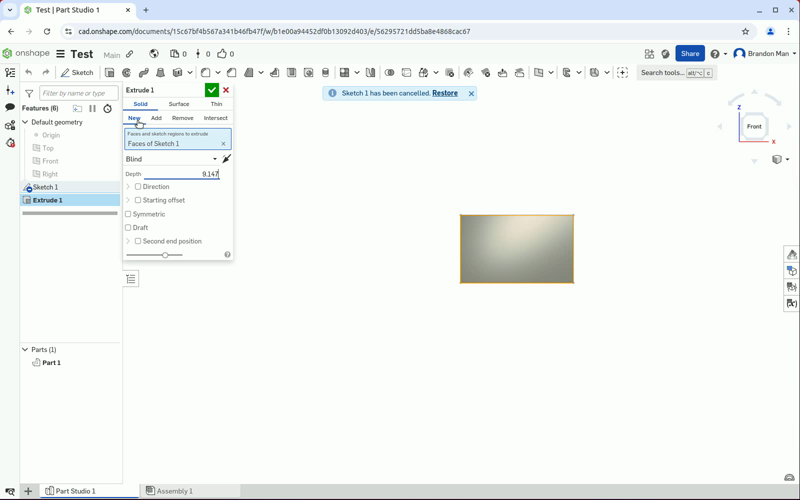
key(enter)
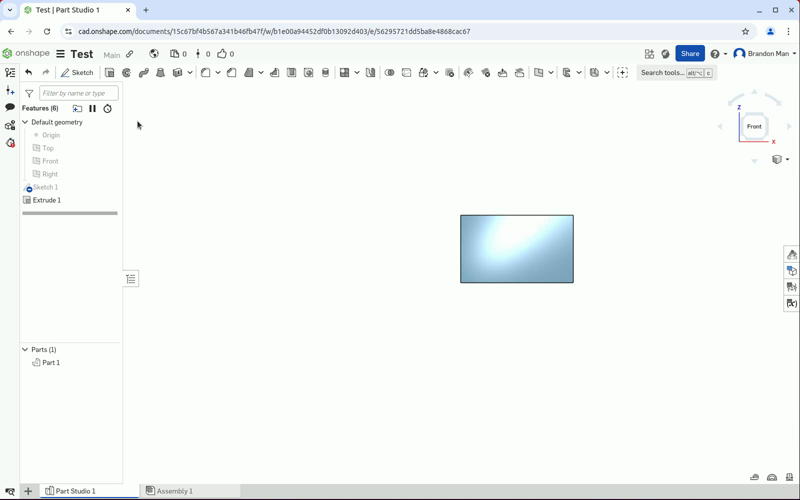
key(shift+h)
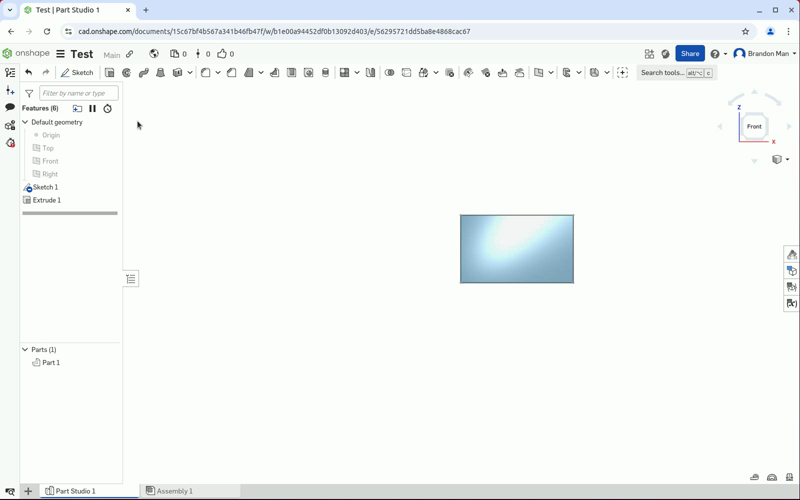
key(shift+h)
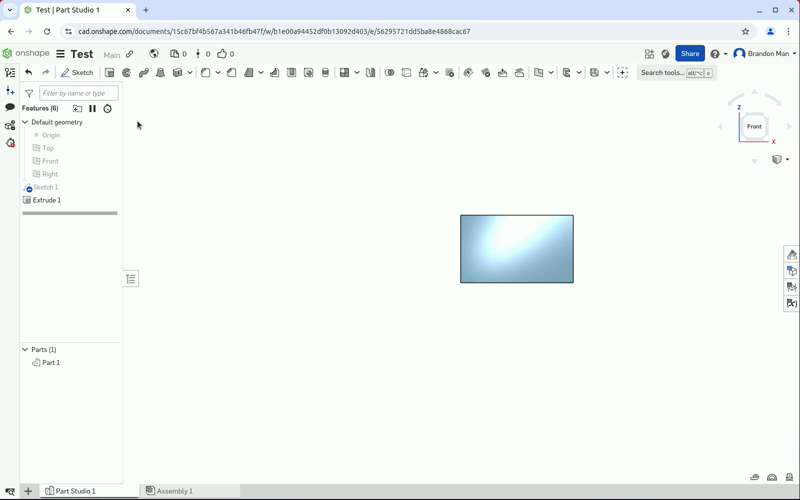
mouse_move(73, 189)
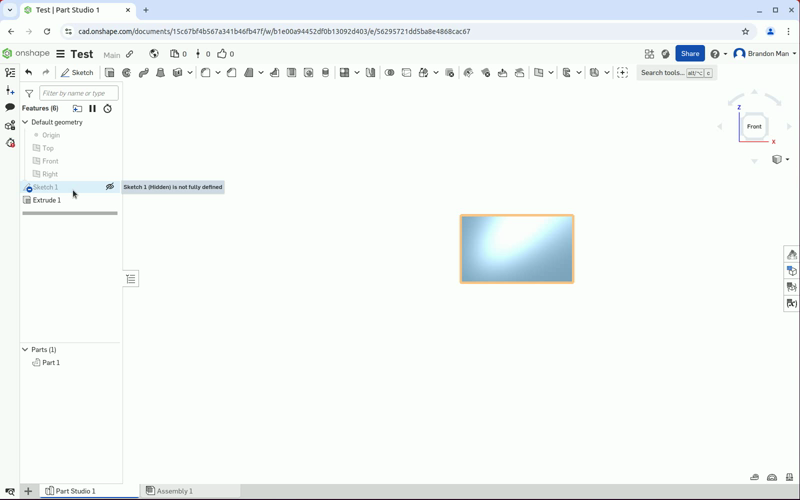
click(73, 189)
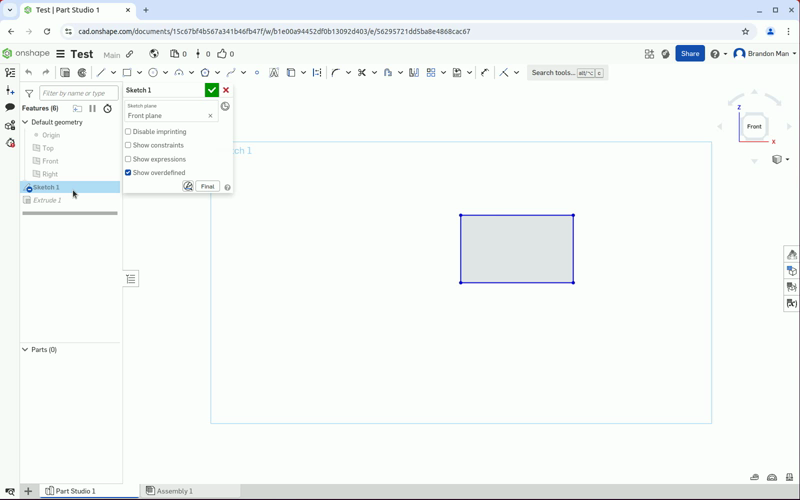
mouse_move(229, 92)
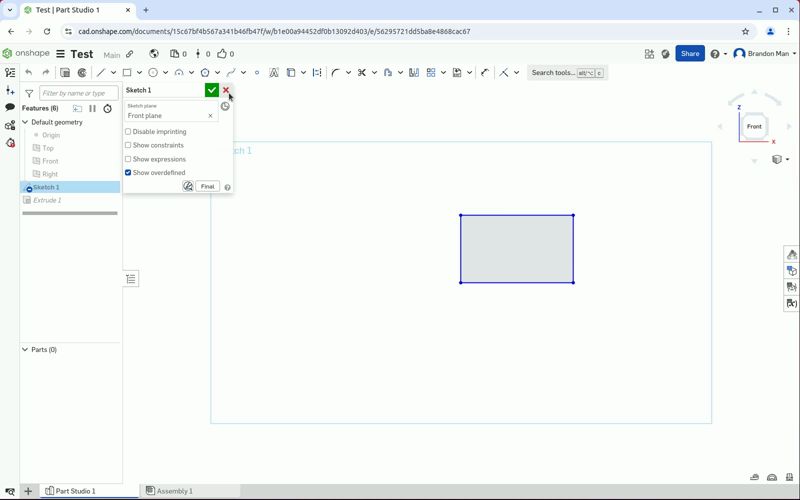
click(229, 92)
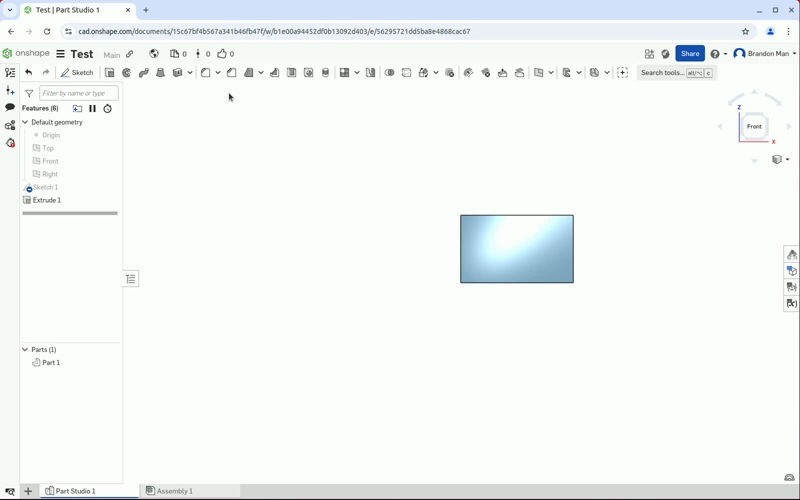
mouse_move(541, 75)
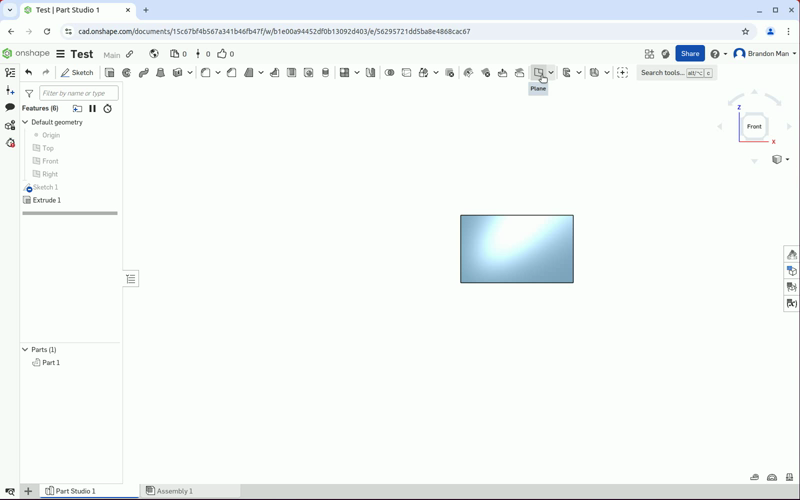
click(541, 75)
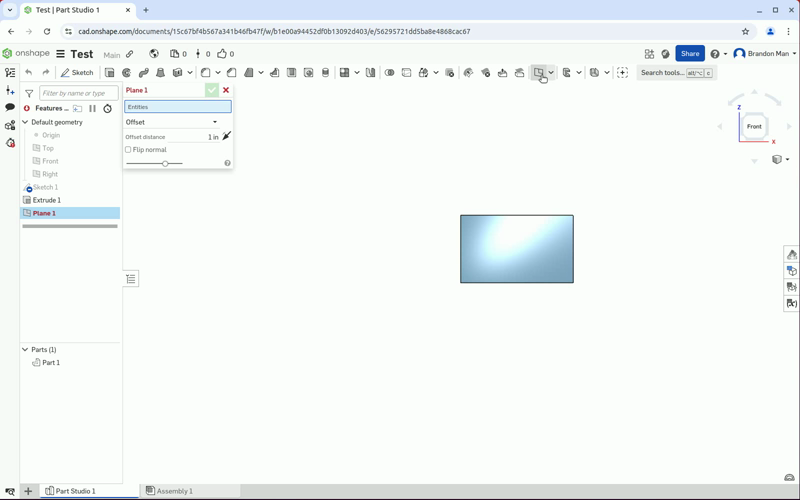
mouse_move(73, 163)
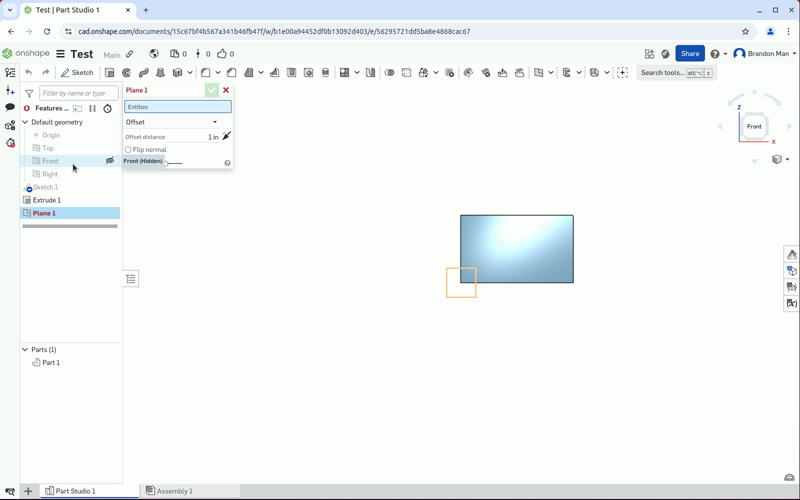
click(73, 163)
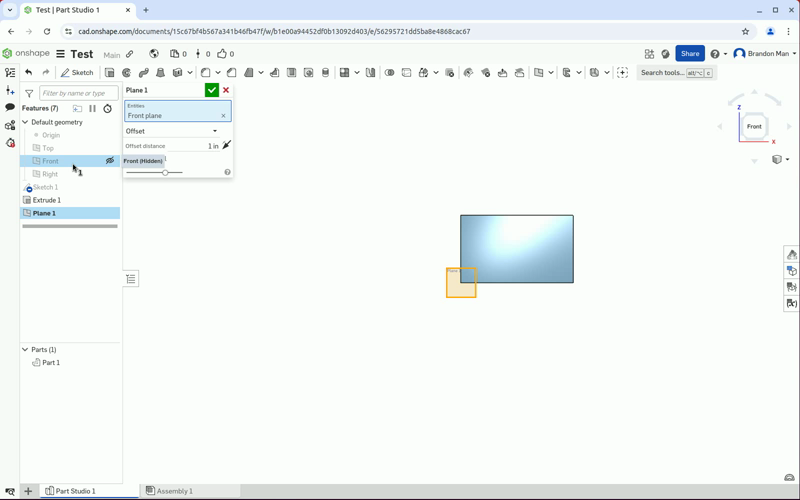
key(tab, 2)
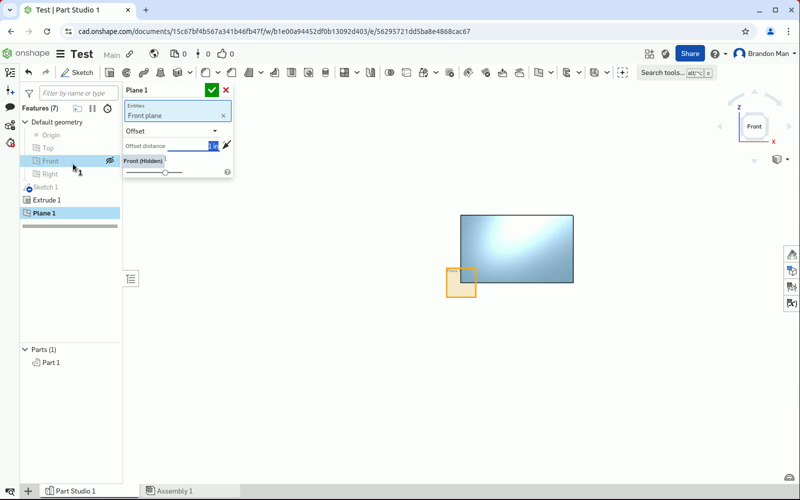
text(9.151)
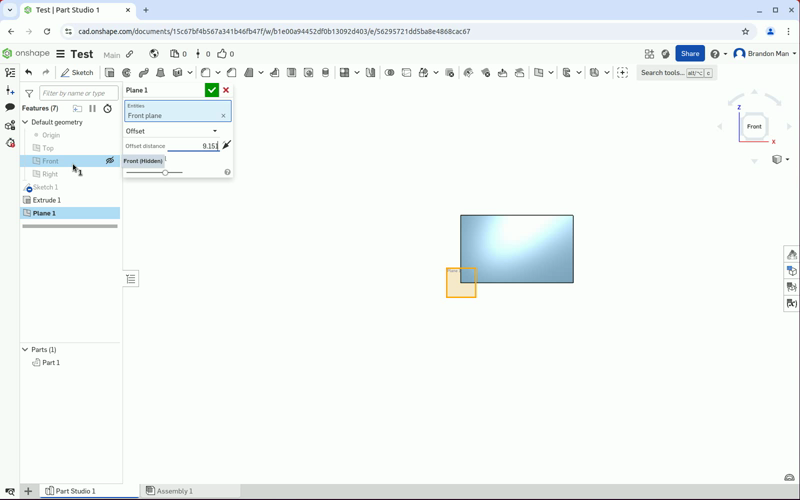
key(enter, 2)
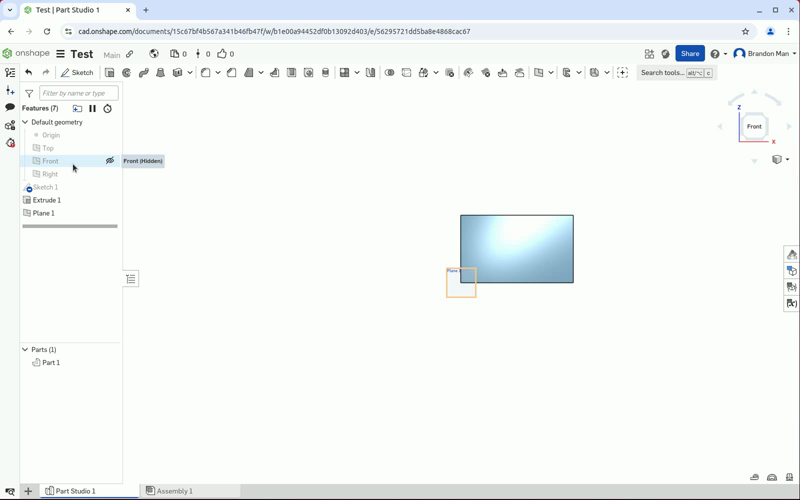
key(shift+s)
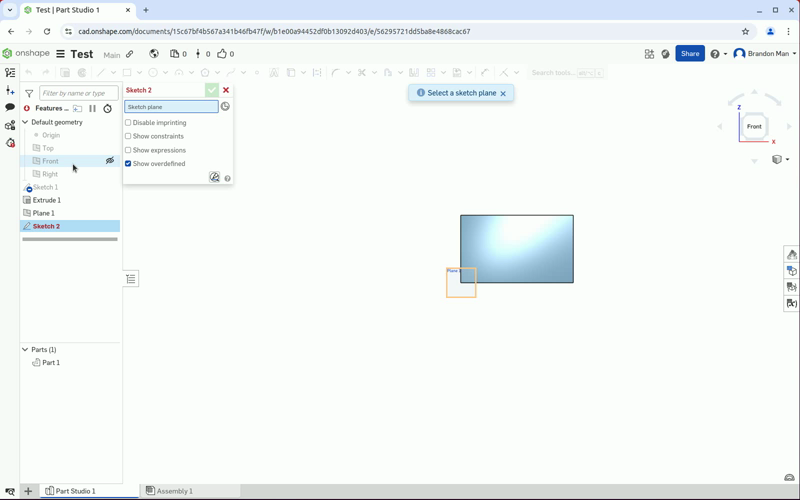
mouse_move(73, 215)
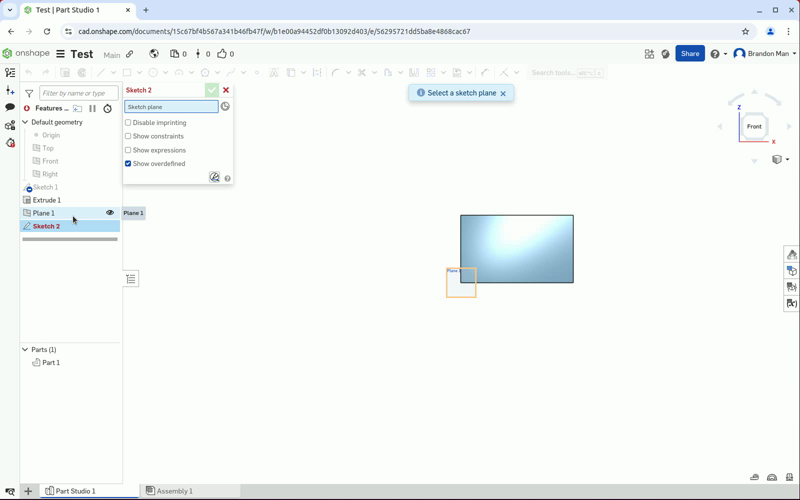
click(73, 215)
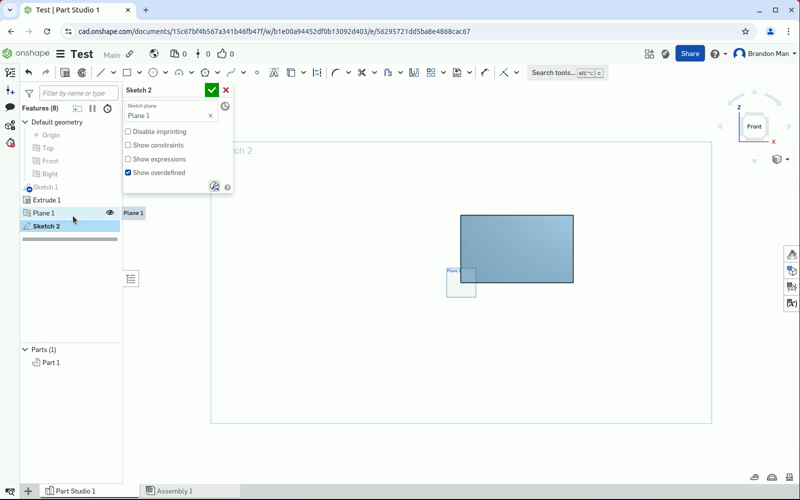
mouse_move(73, 352)
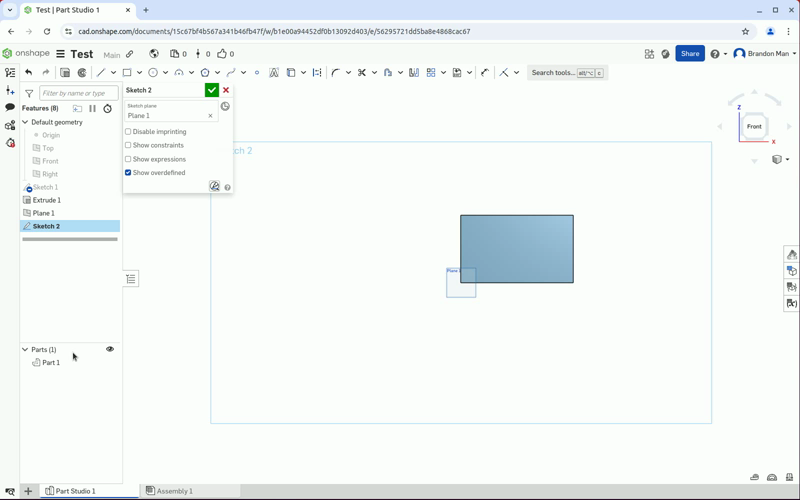
key(y)
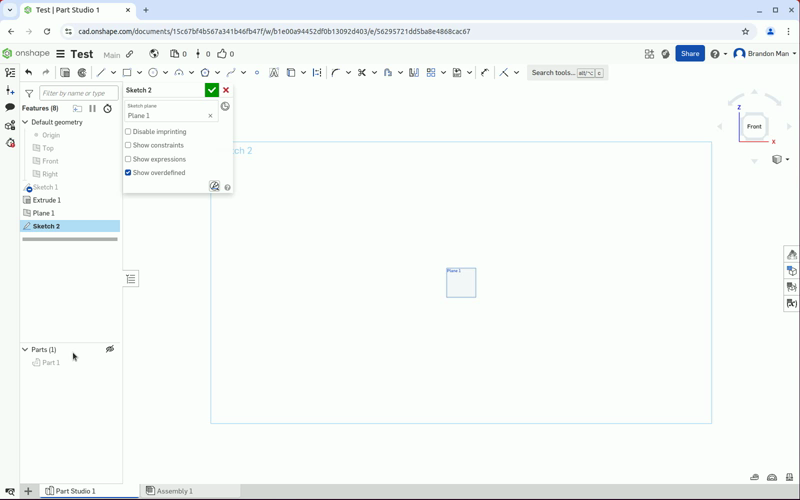
key(a)
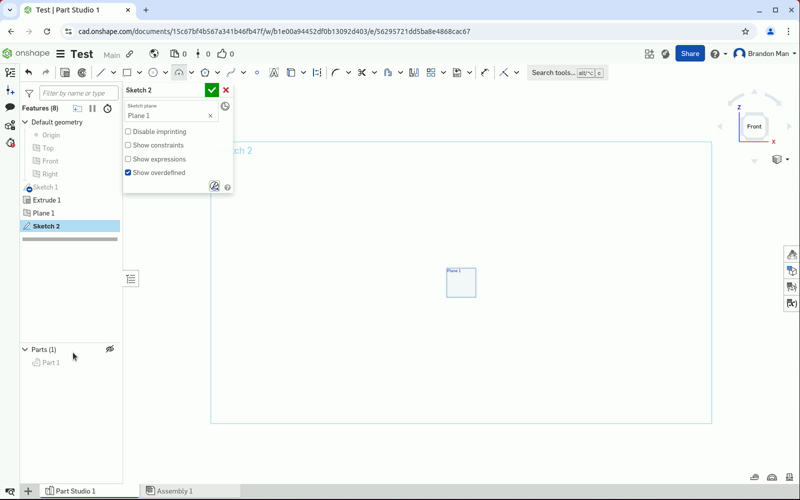
key_down(shift)
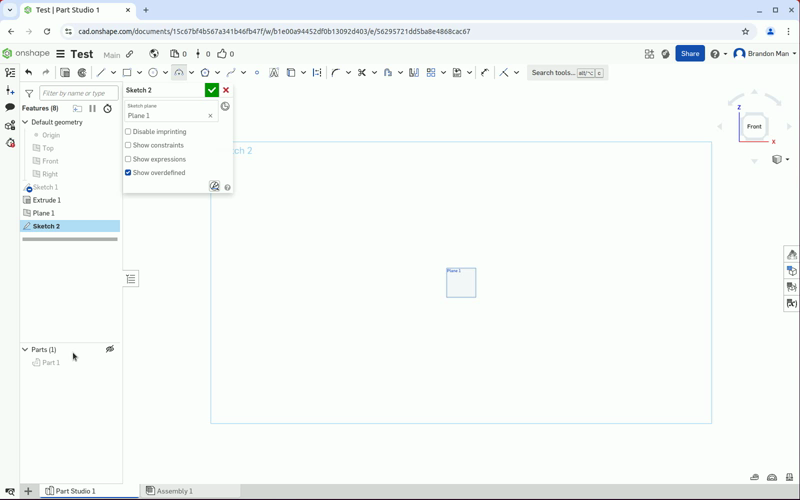
mouse_move(485, 215)
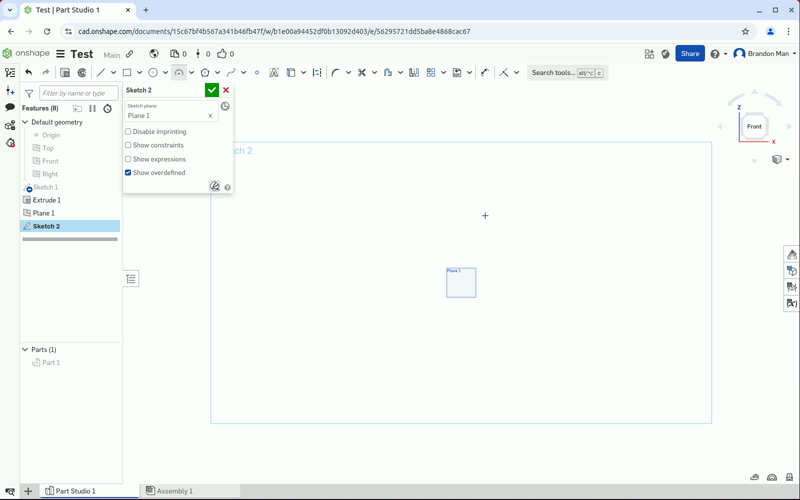
click(485, 215)
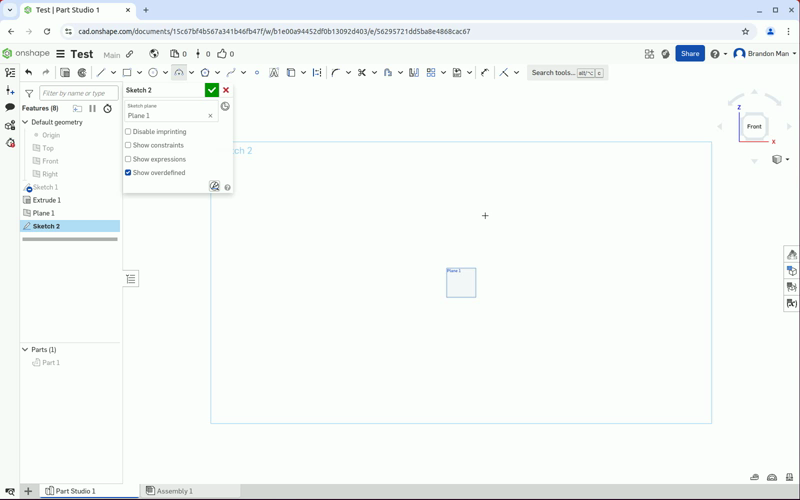
key_up(shift)
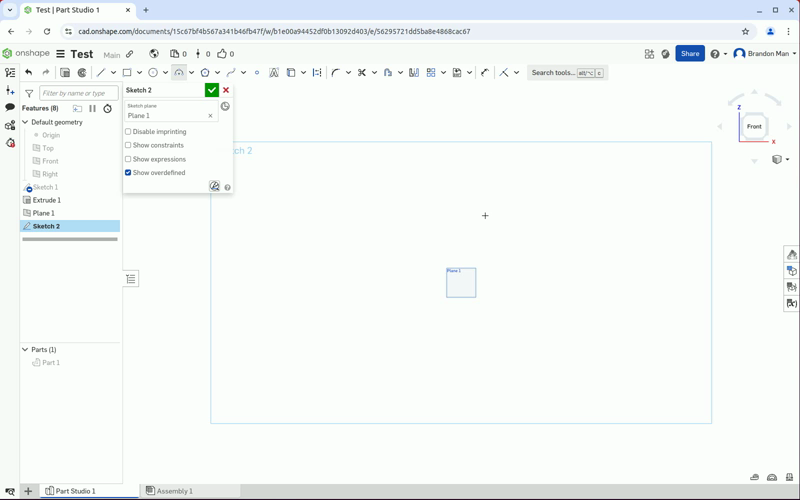
key_down(shift)
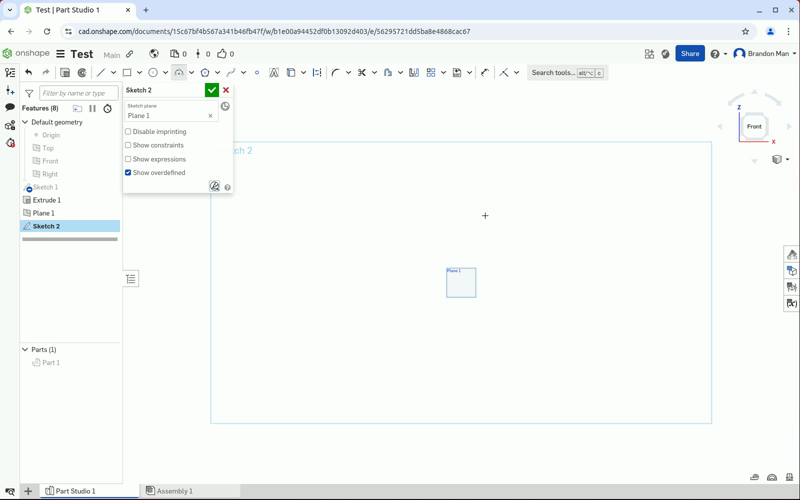
mouse_move(549, 215)
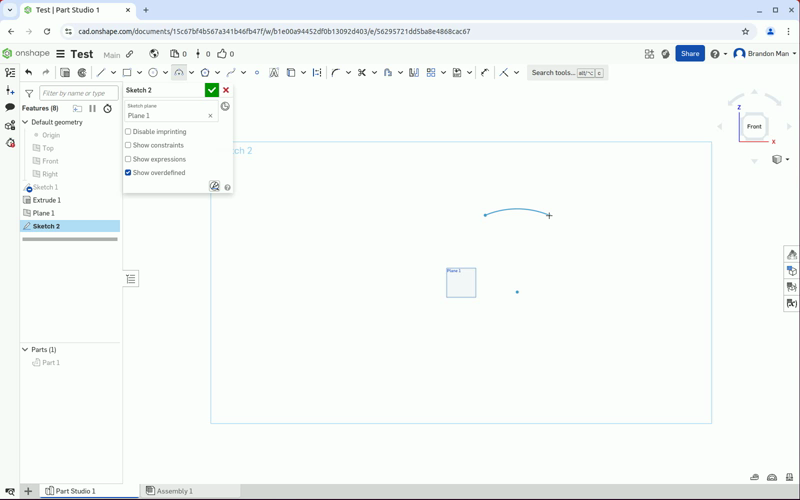
click(549, 215)
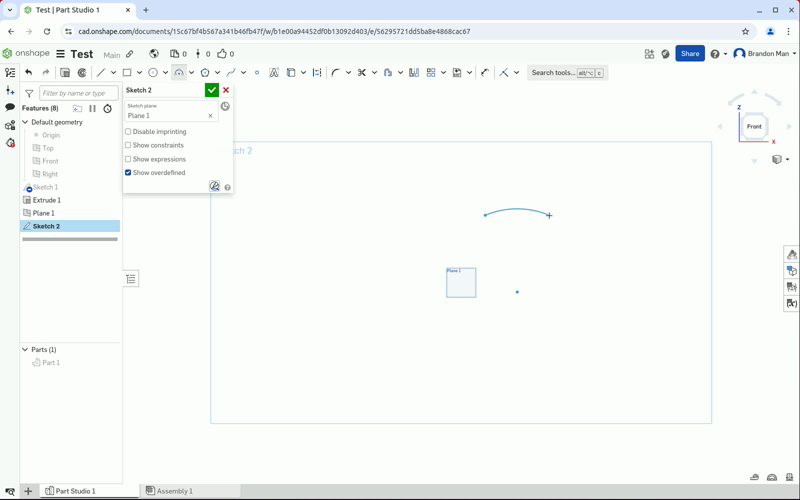
mouse_move(517, 260)
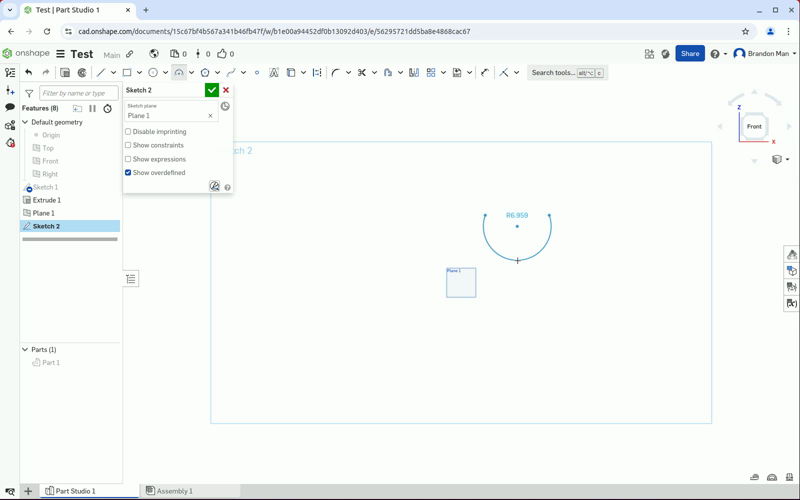
click(517, 260)
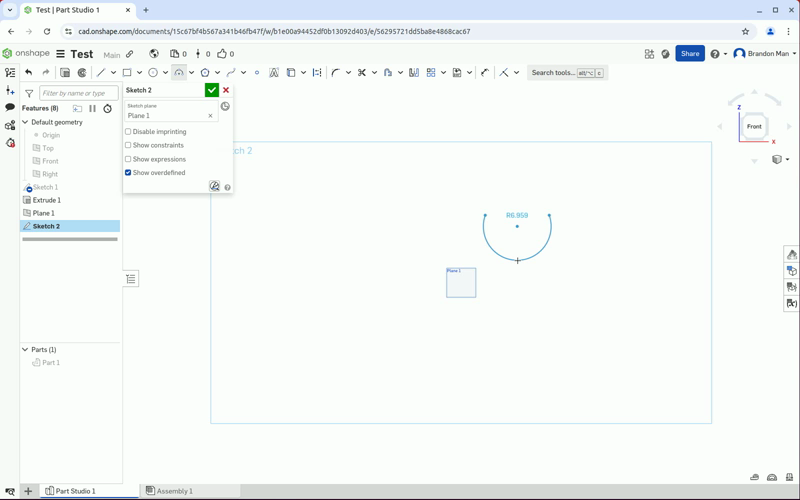
key_up(shift)
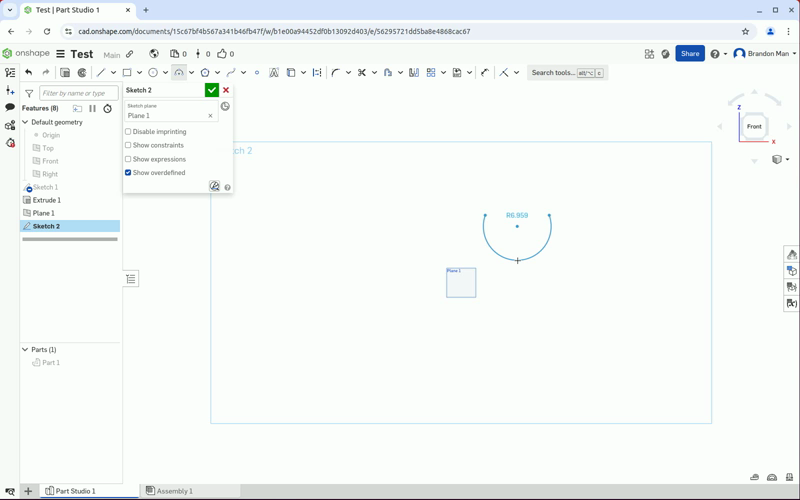
key(esc)
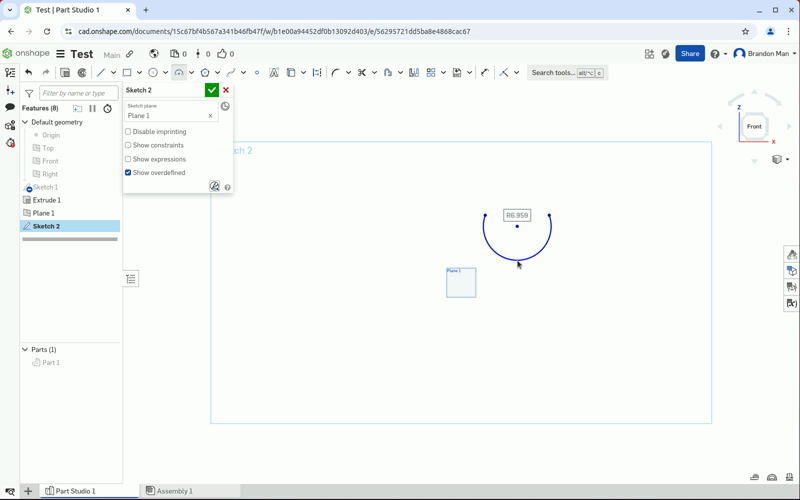
key(l)
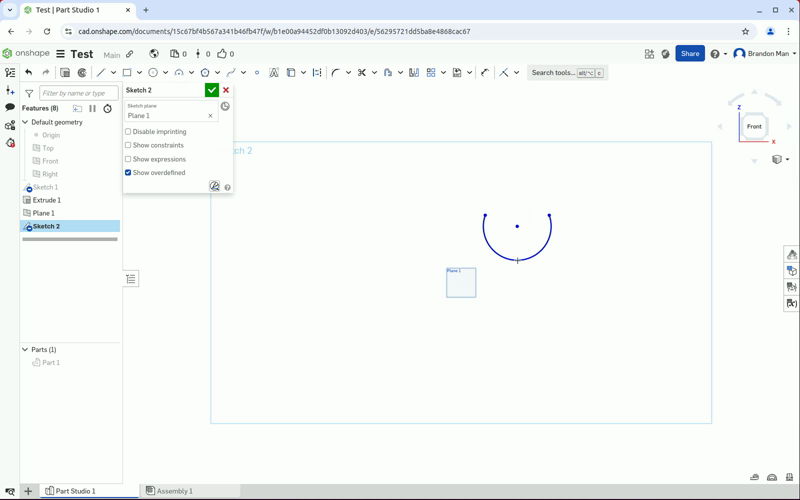
mouse_move(549, 215)
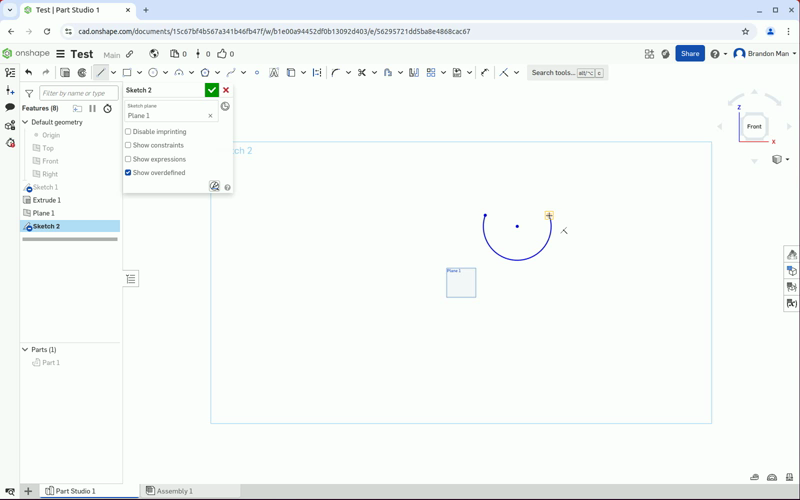
click(549, 215)
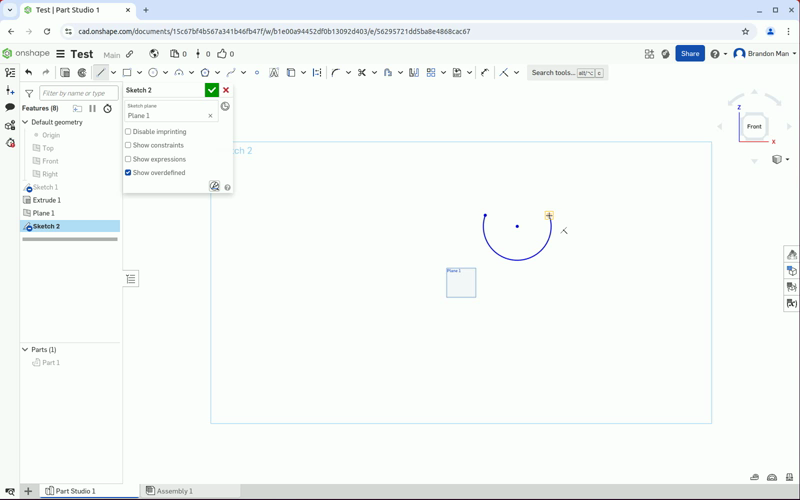
key_down(shift)
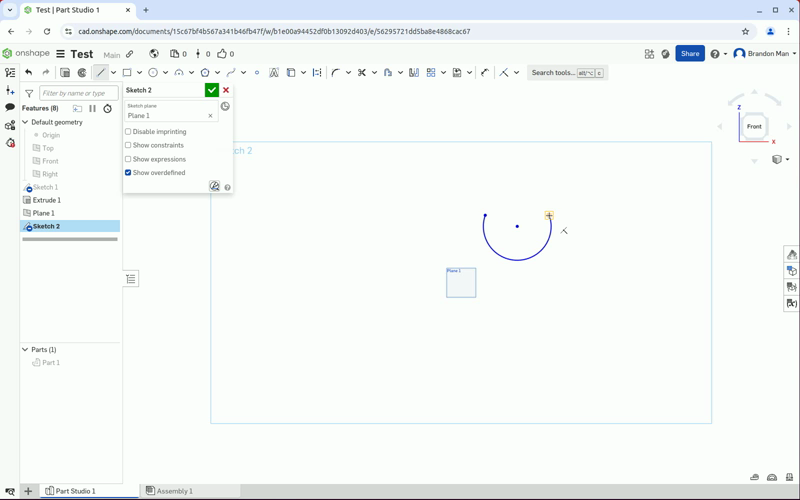
mouse_move(485, 215)
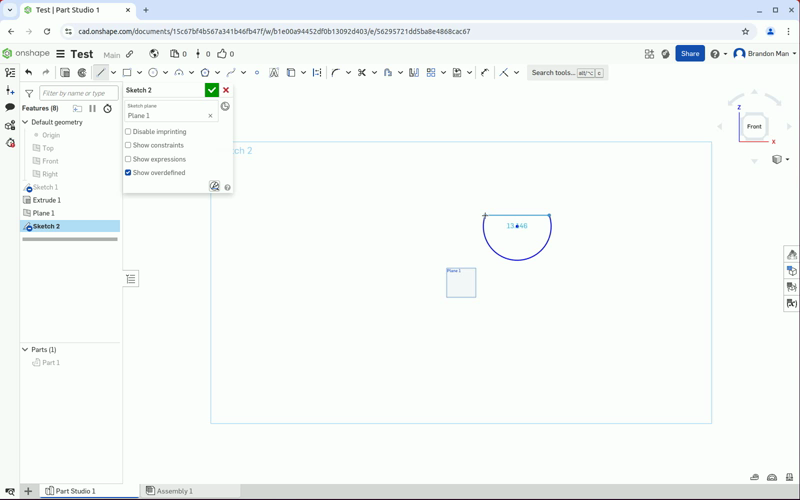
key_up(shift)
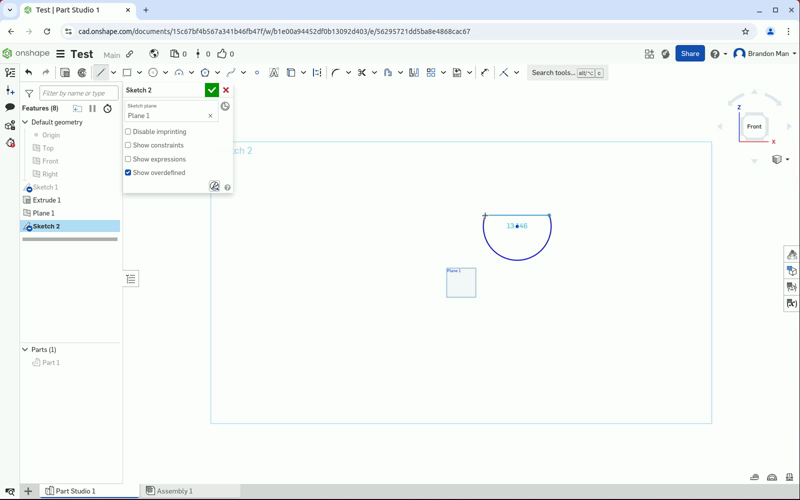
click(485, 215)
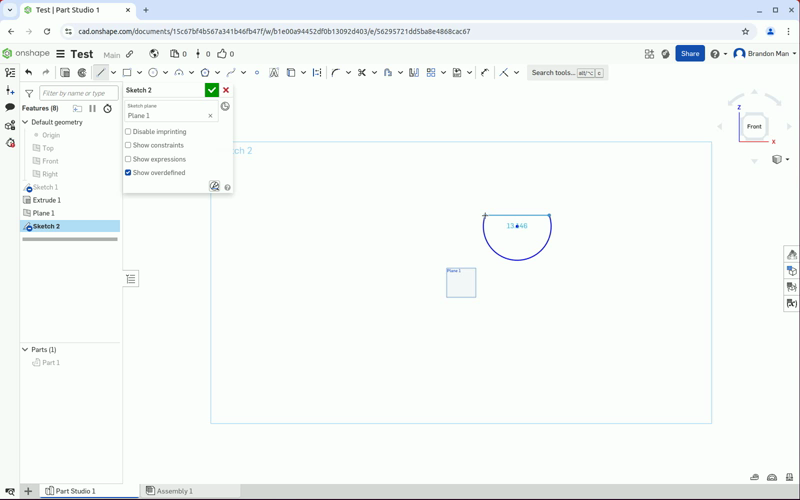
key(esc)
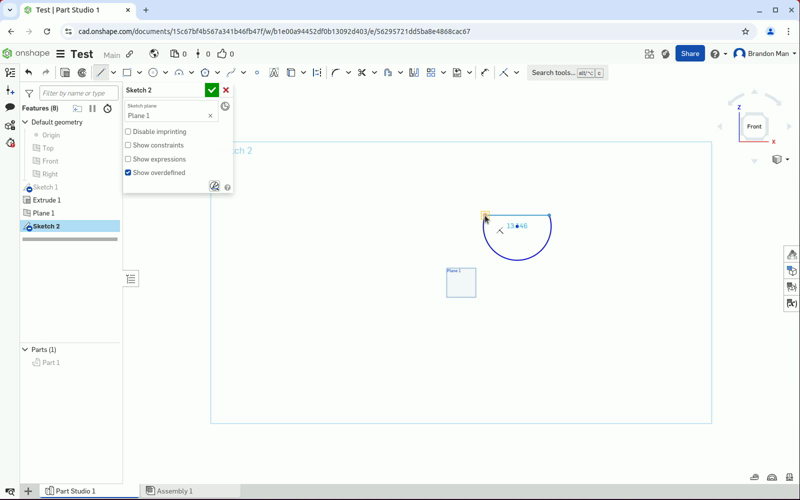
mouse_move(520, 227)
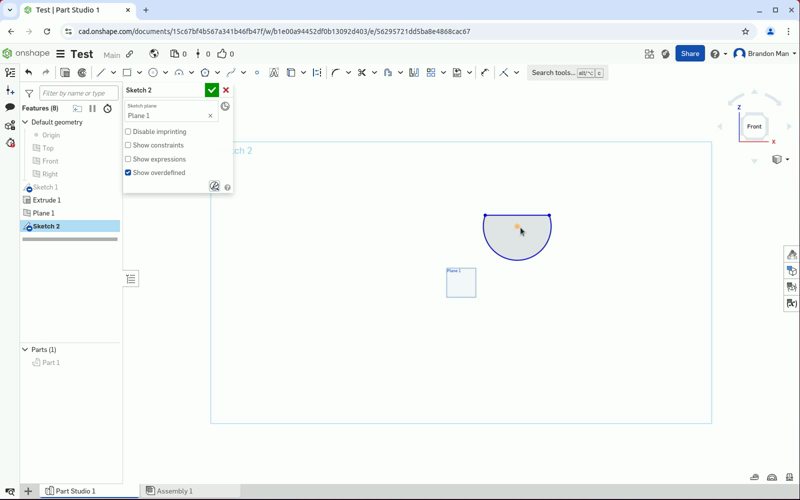
click(520, 227)
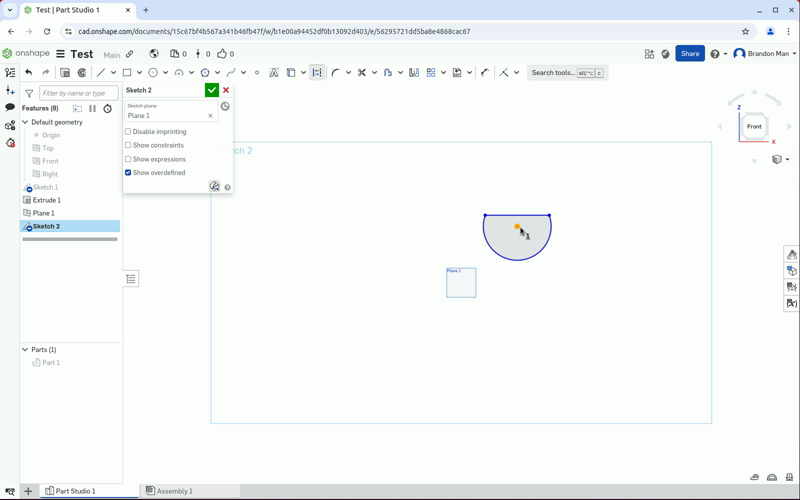
mouse_move(73, 352)
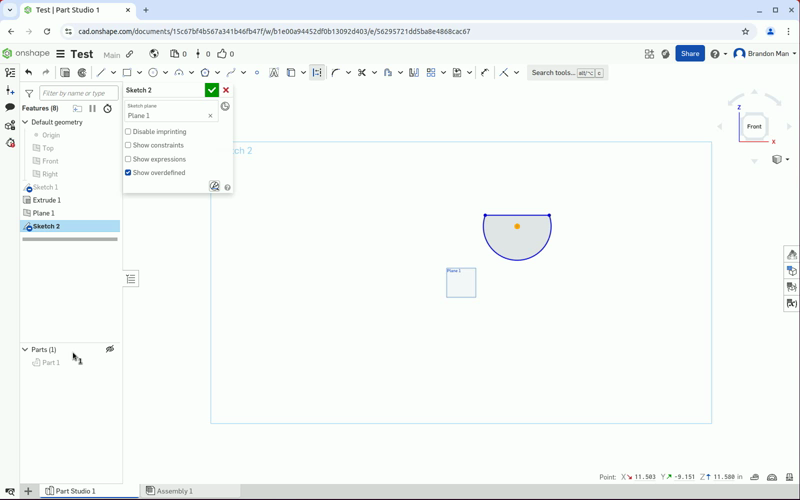
key(shift+y)
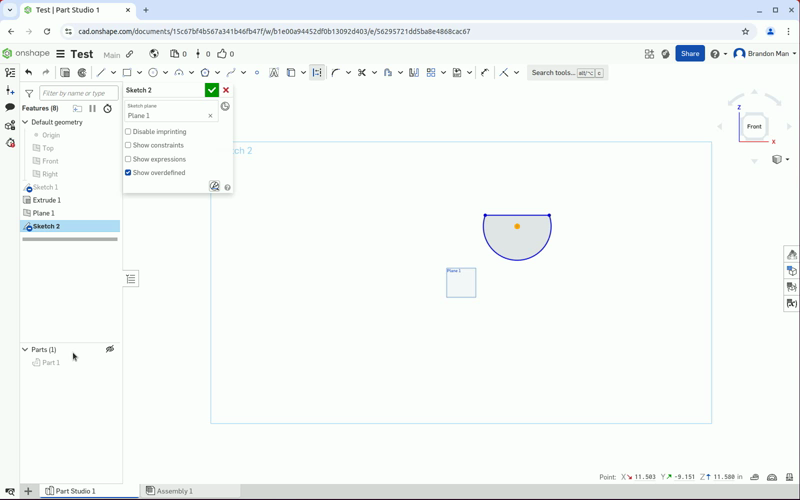
key(shift+e)
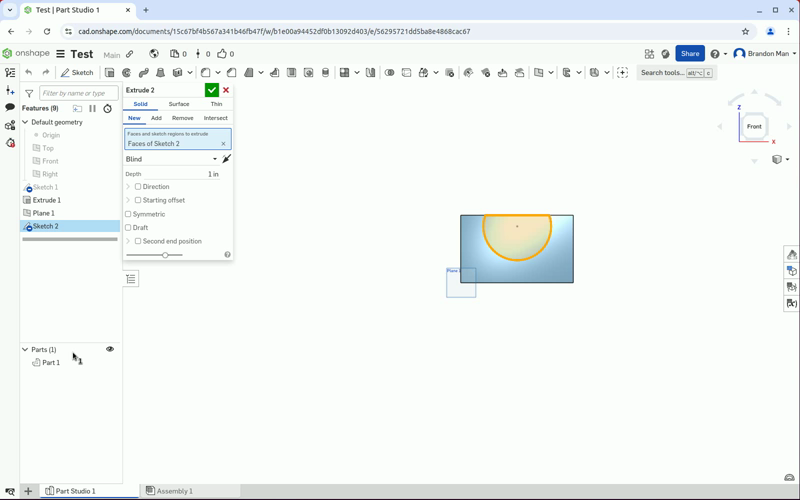
mouse_move(143, 106)
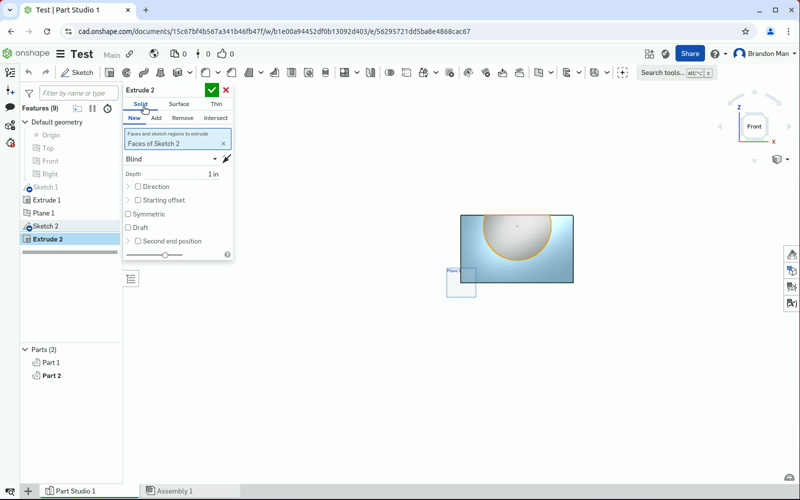
click(143, 106)
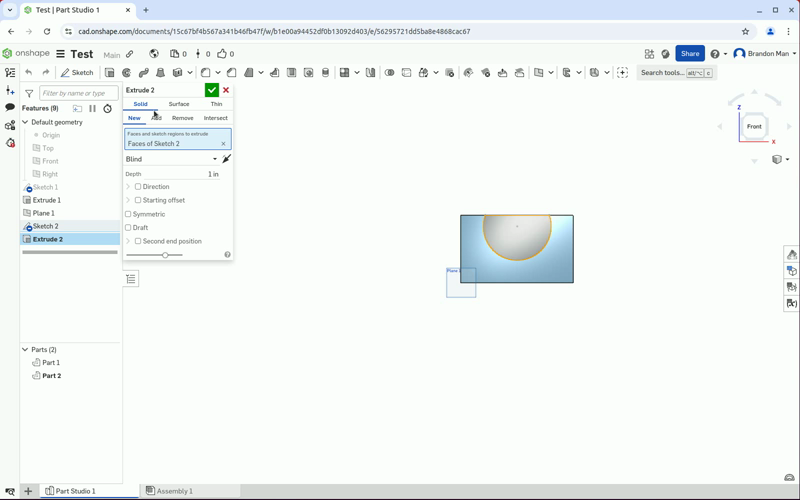
mouse_move(186, 120)
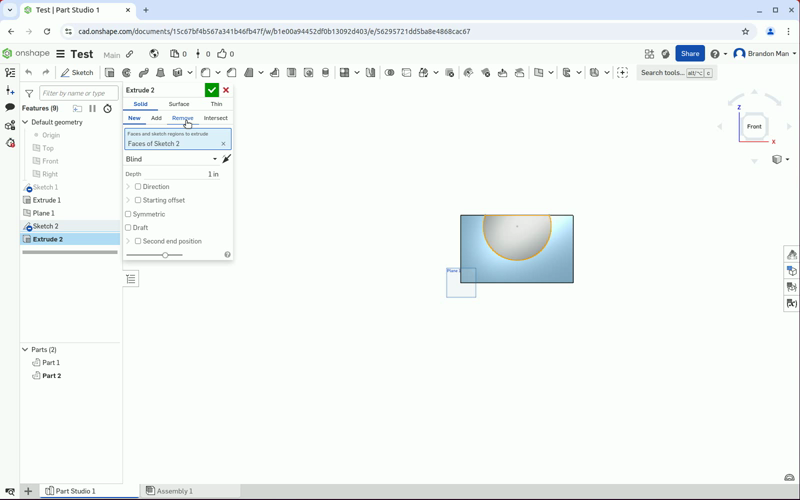
click(186, 120)
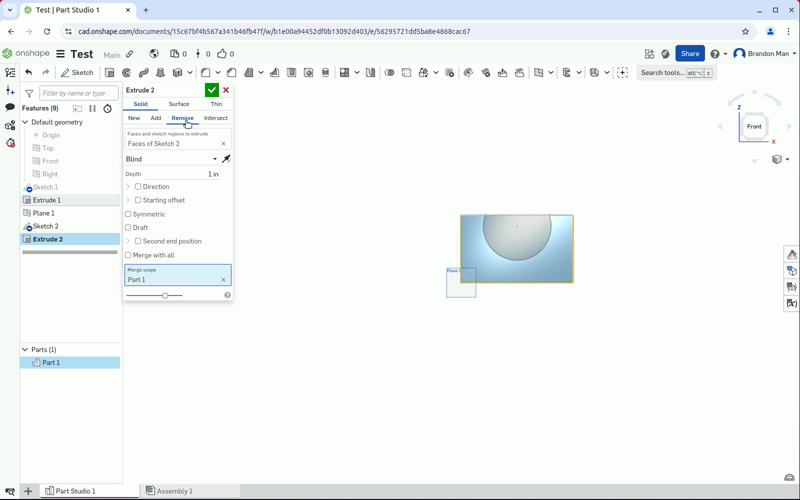
key(tab, 4)
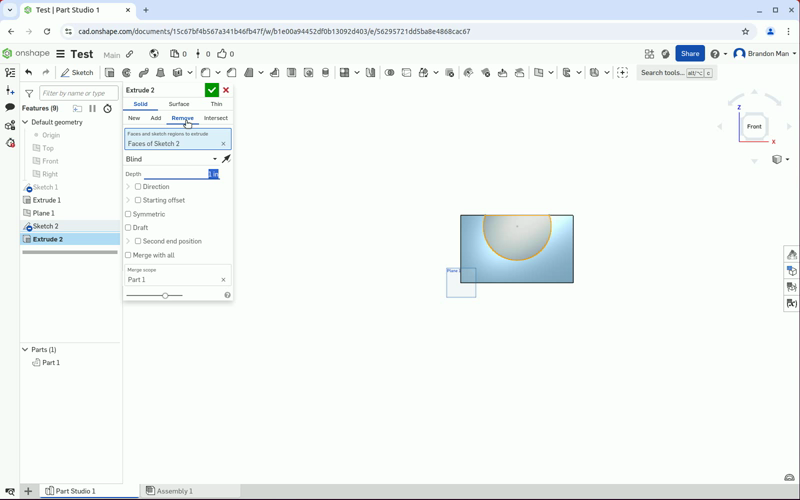
text(9.147)
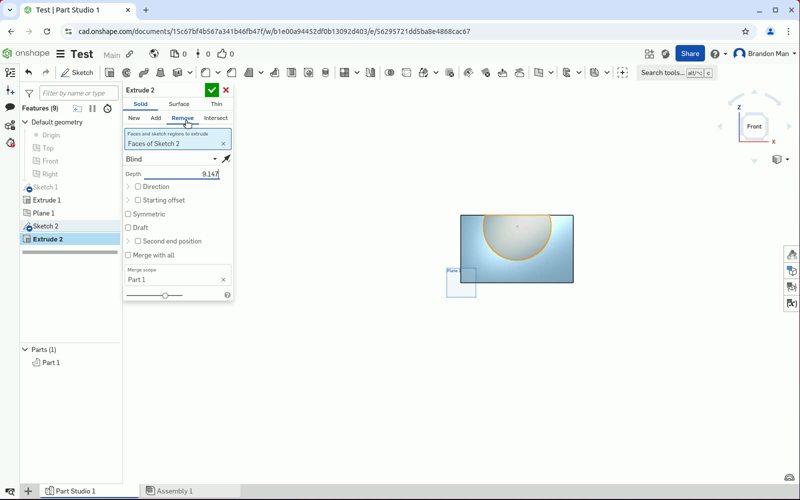
key(tab, 6)
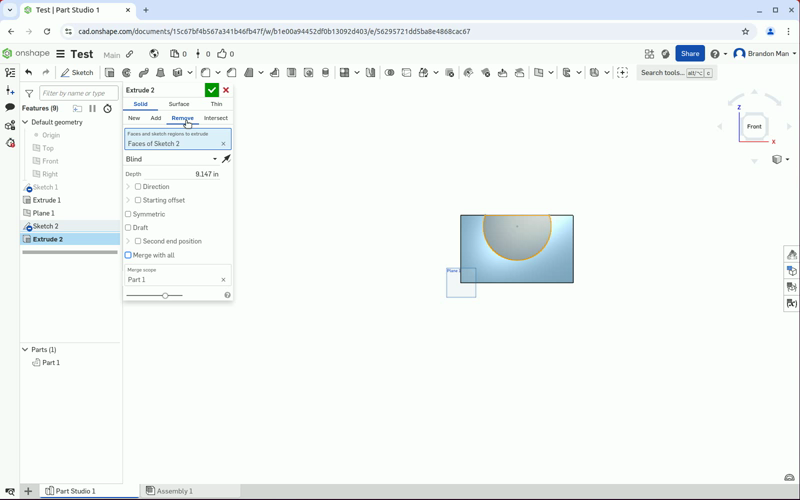
key(space)
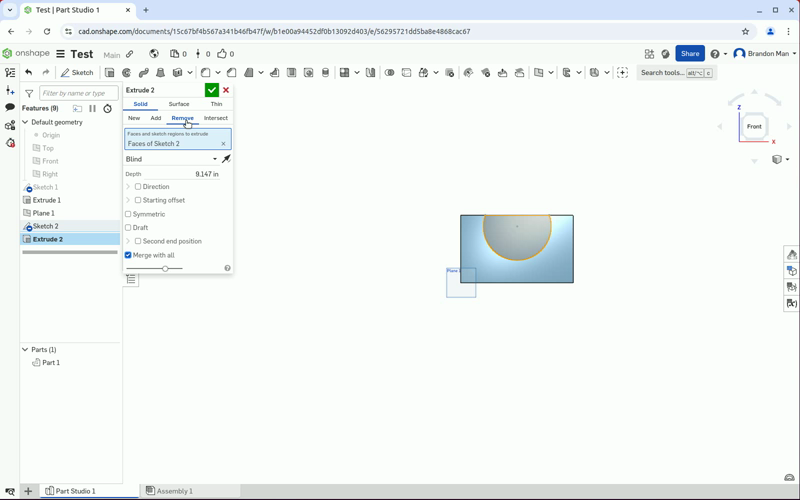
key(enter)
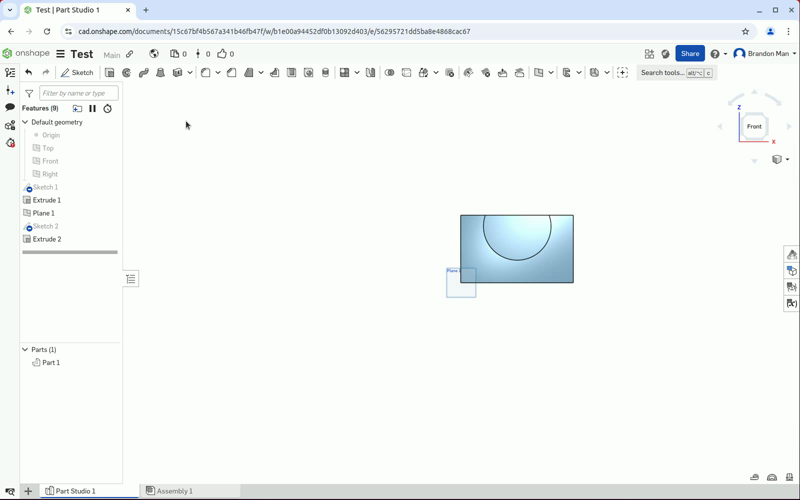
key(shift+h)
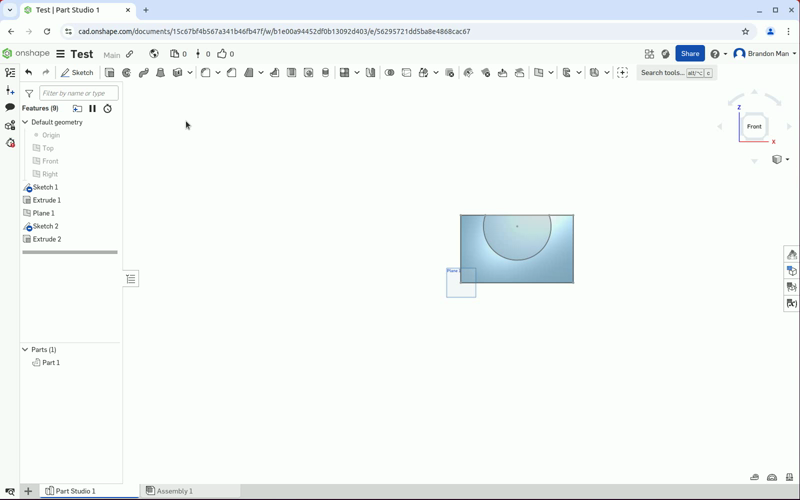
key(shift+h)
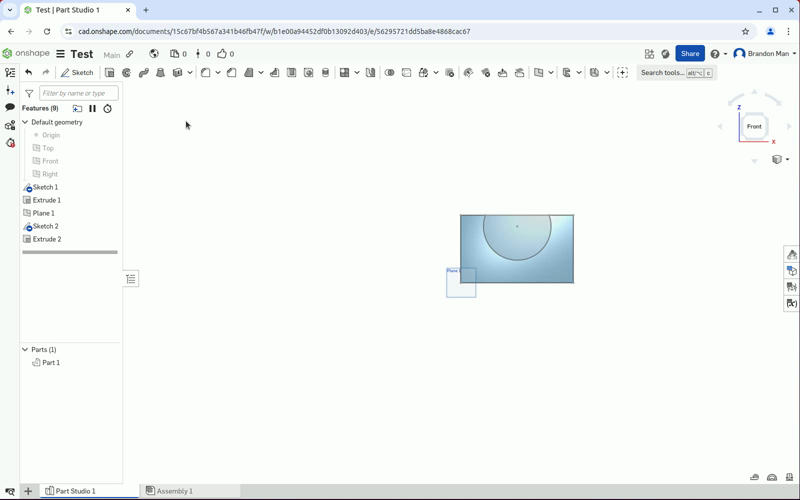
key(shift+7)
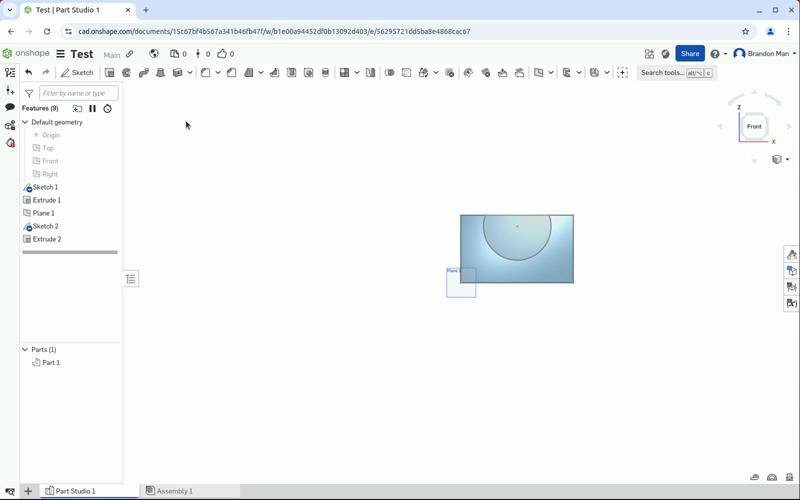
key(left, 2)
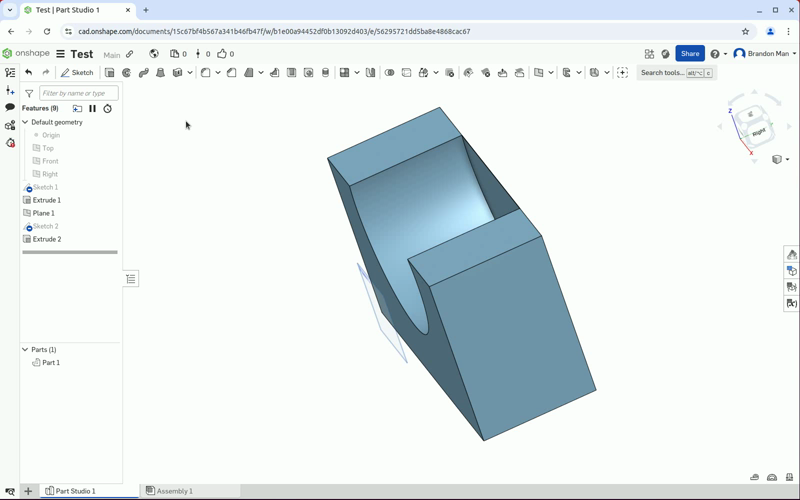
key(down, 2)
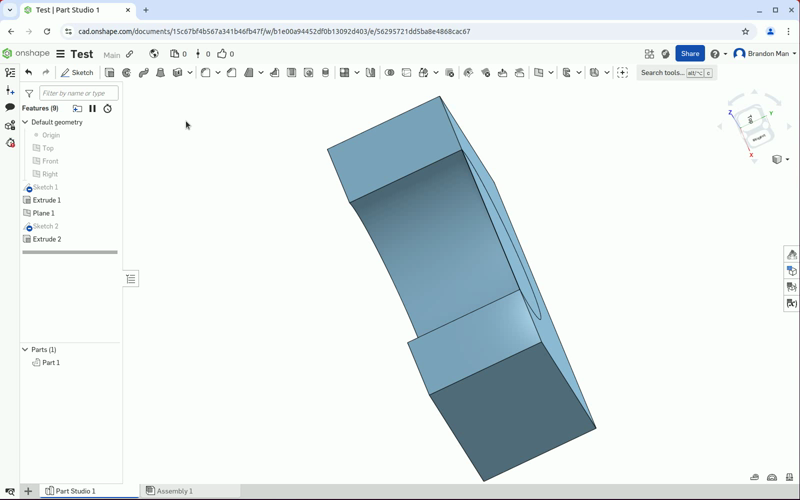
key(up, 2)
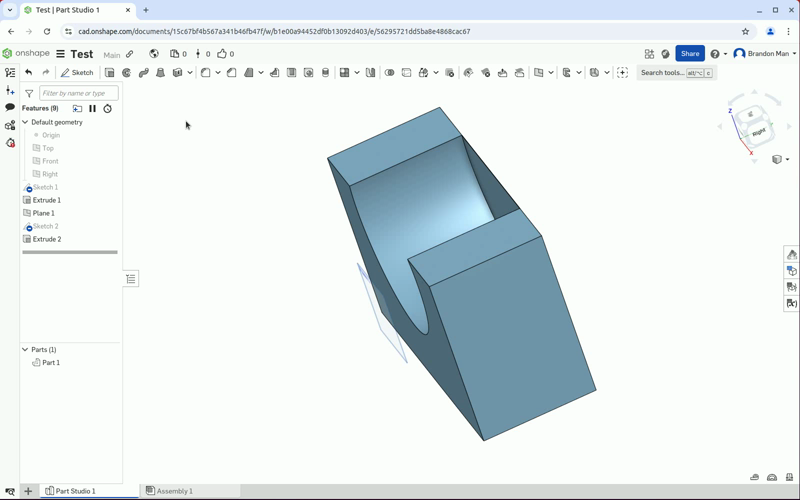
key(right, 2)
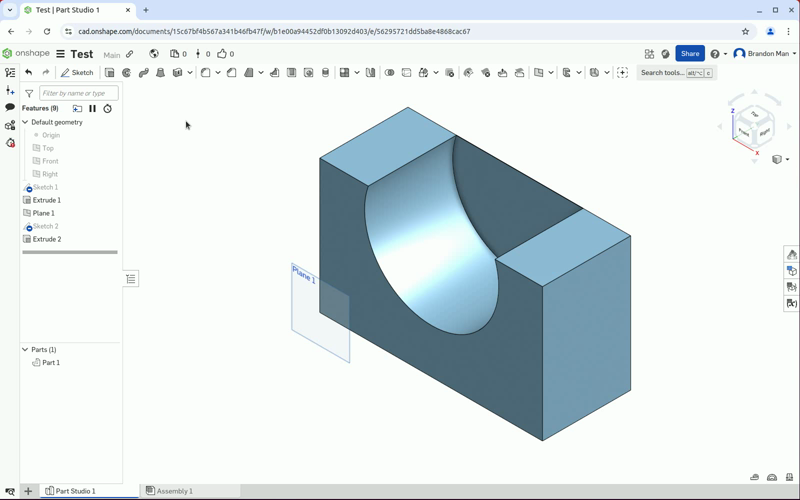
mouse_move(73, 189)
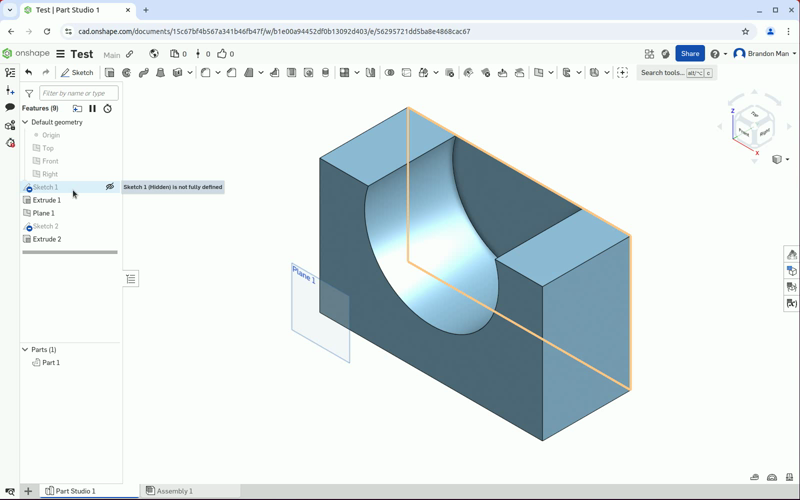
click(73, 189)